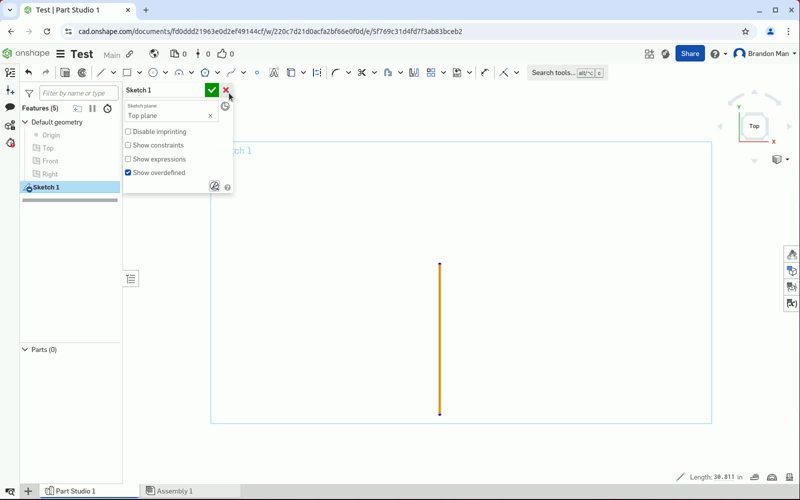
key(shift+h)
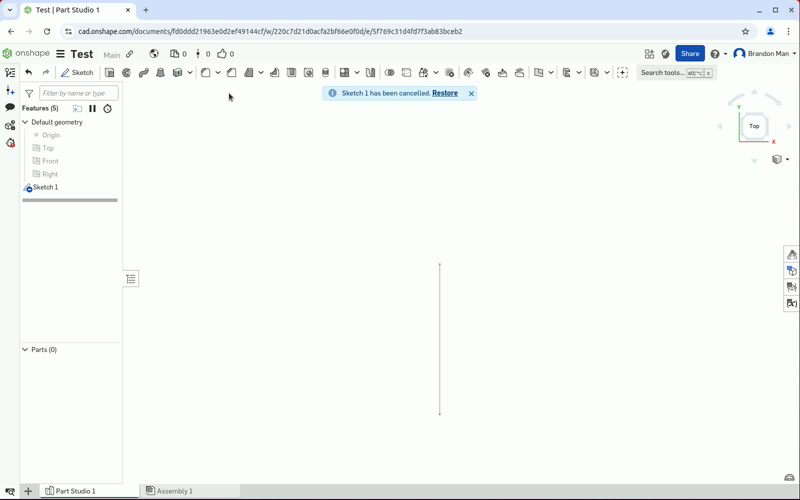
key(shift+s)
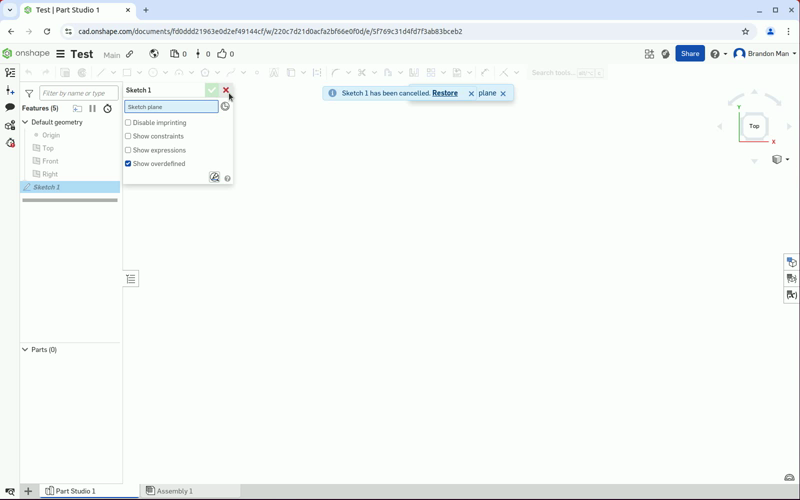
mouse_move(73, 150)
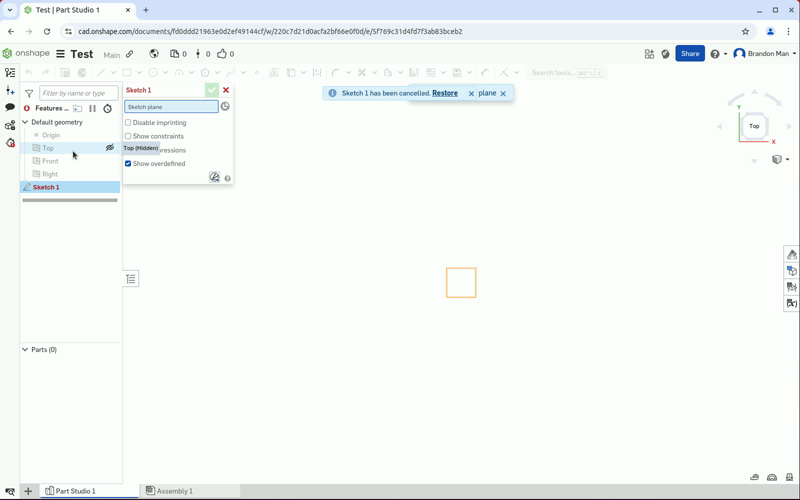
click(73, 150)
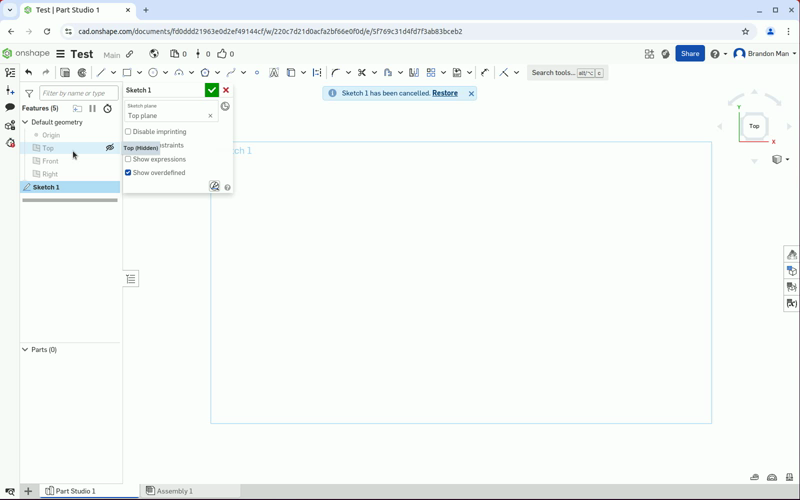
mouse_move(73, 352)
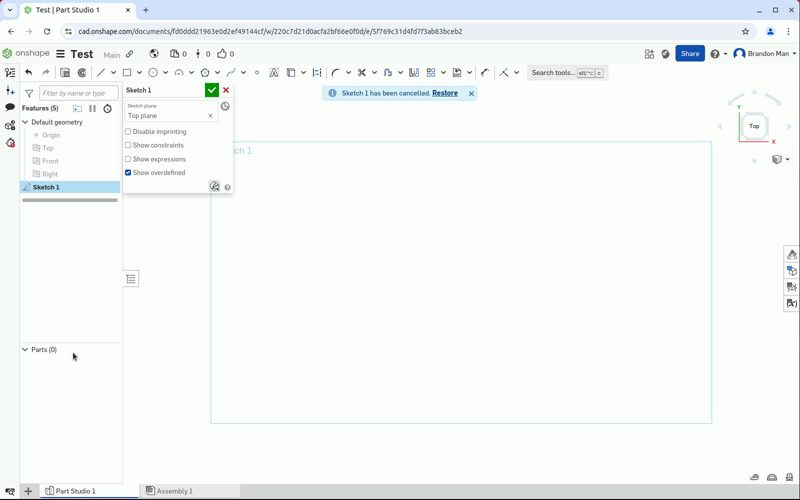
key(y)
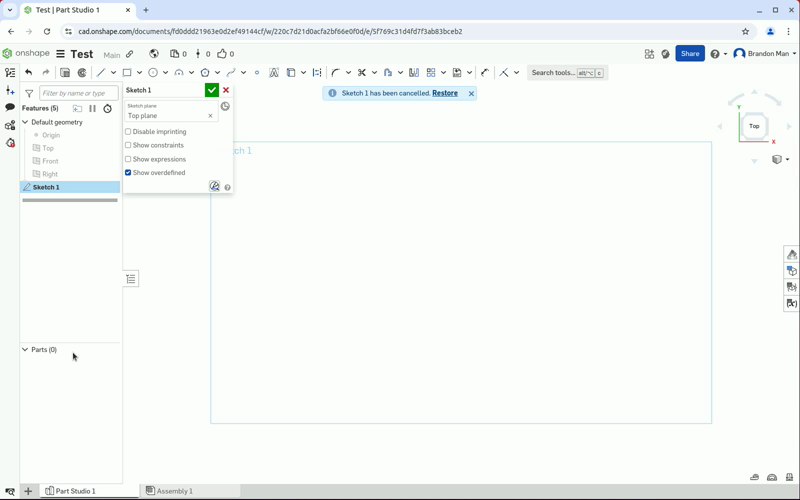
key(l)
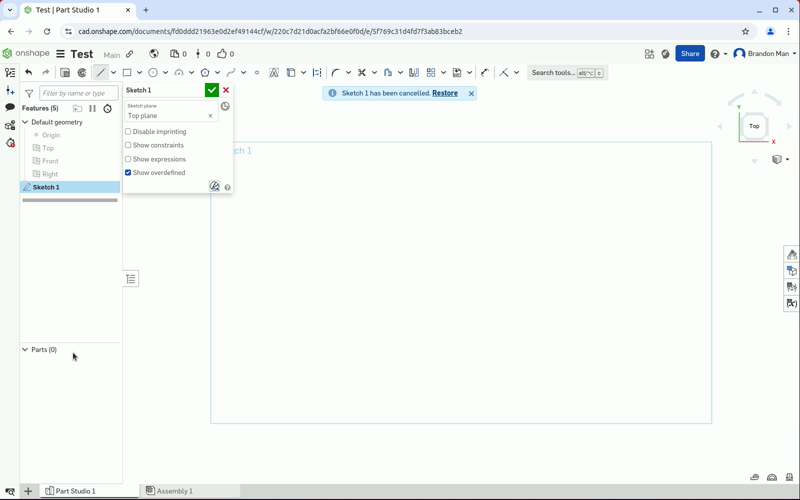
key_down(shift)
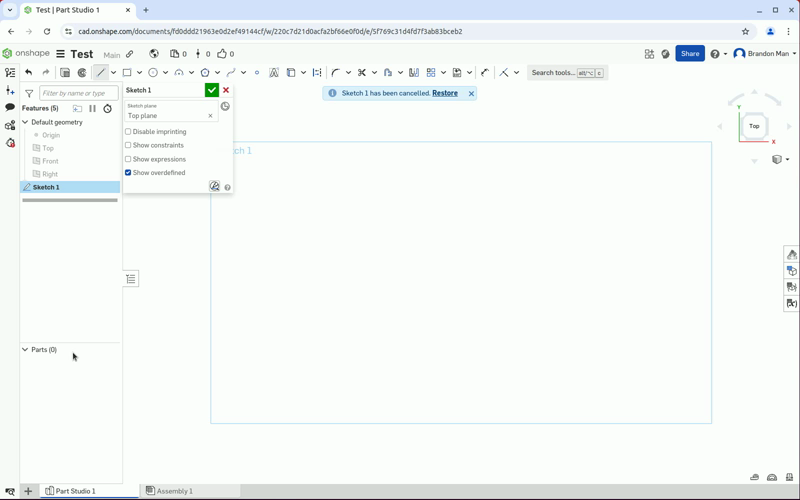
mouse_move(366, 357)
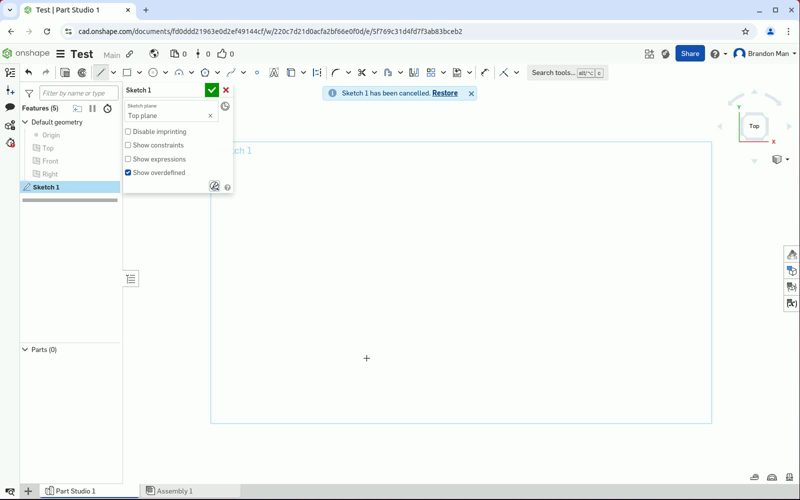
click(366, 357)
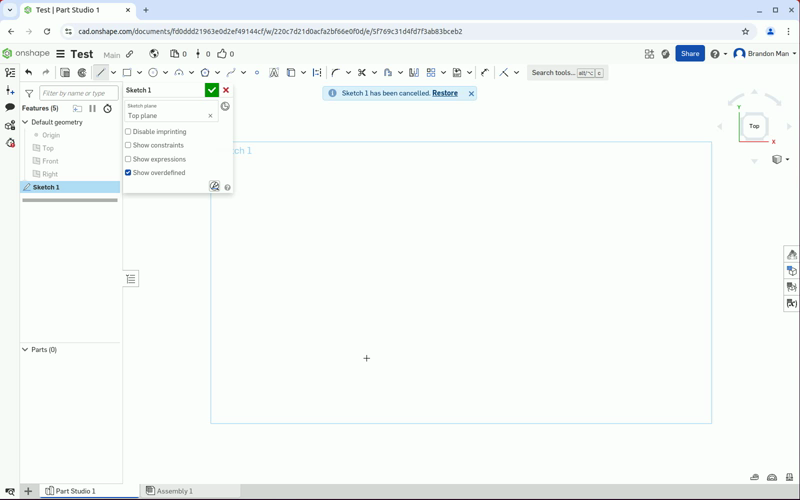
key_up(shift)
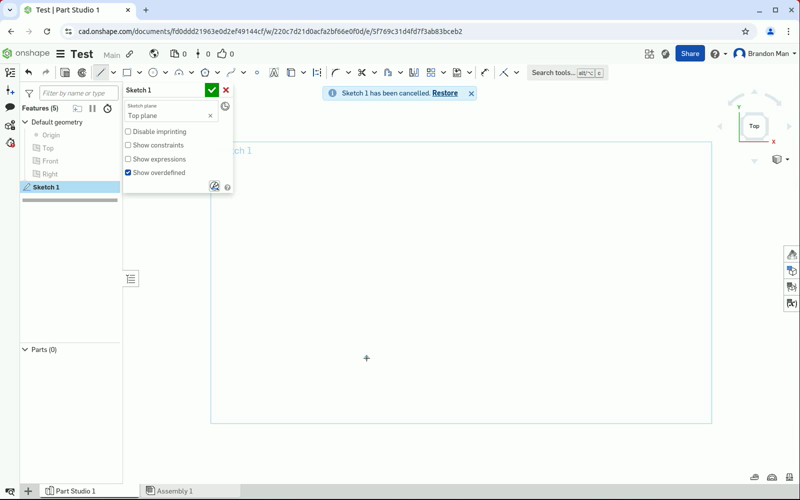
key_down(shift)
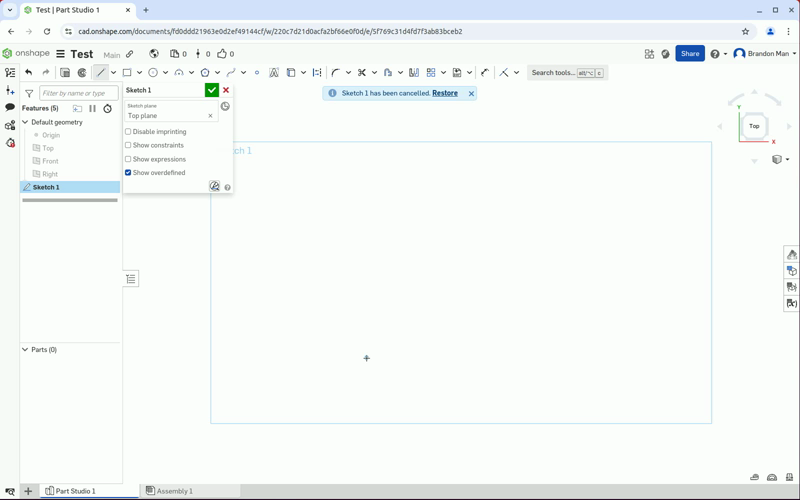
mouse_move(553, 357)
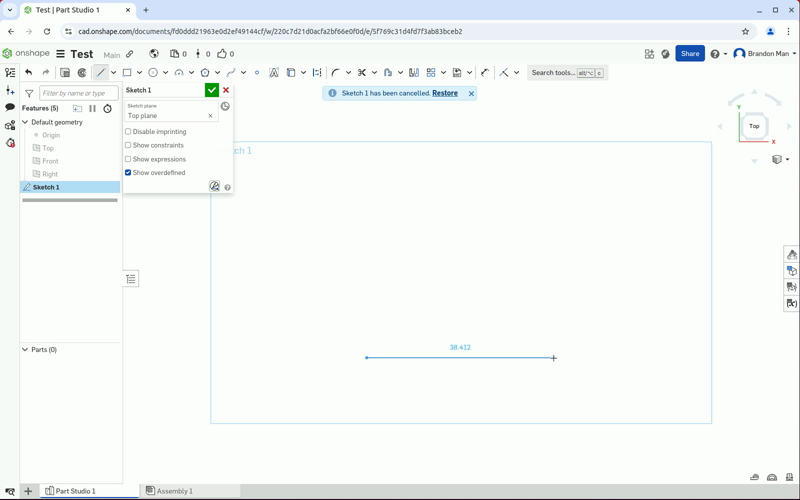
click(553, 357)
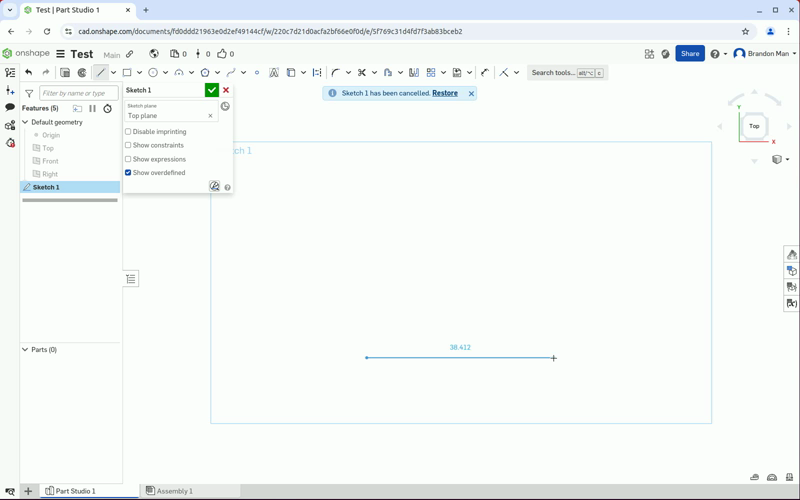
key_up(shift)
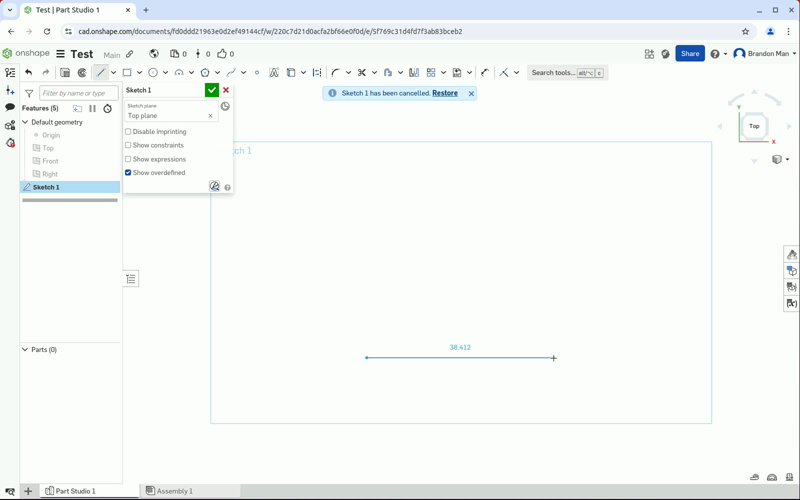
key_down(shift)
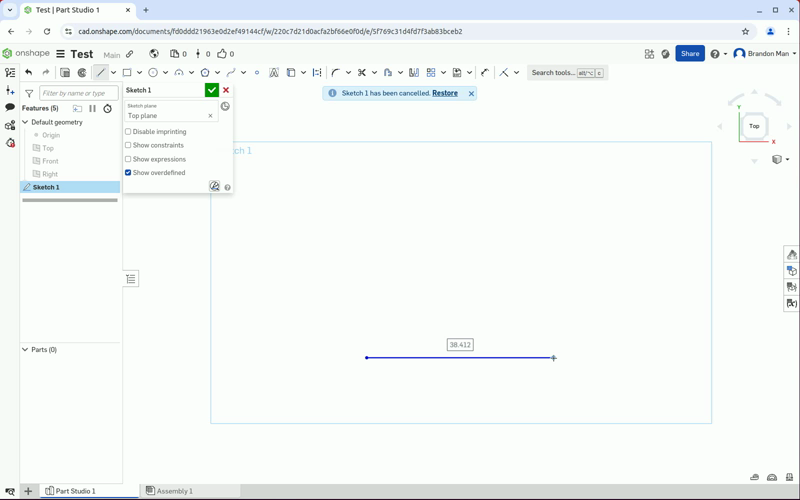
mouse_move(553, 208)
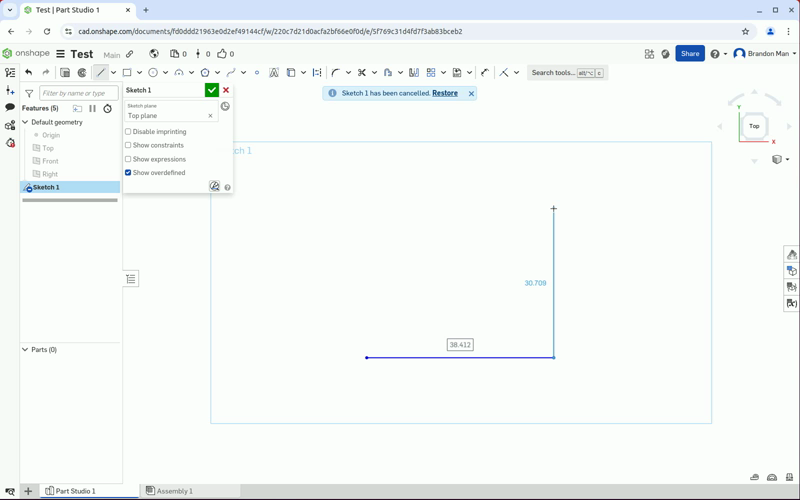
click(553, 208)
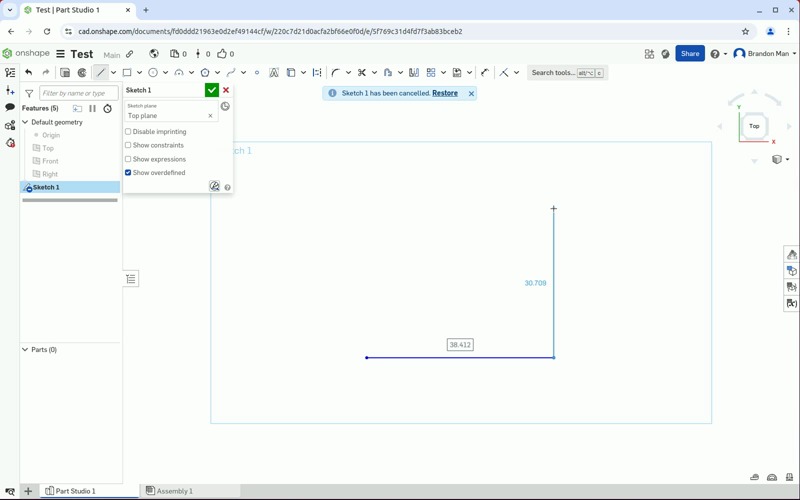
key_up(shift)
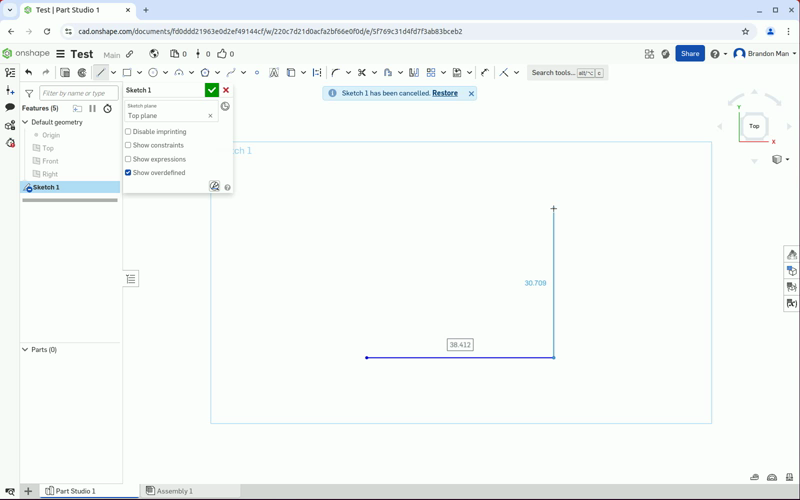
key_down(shift)
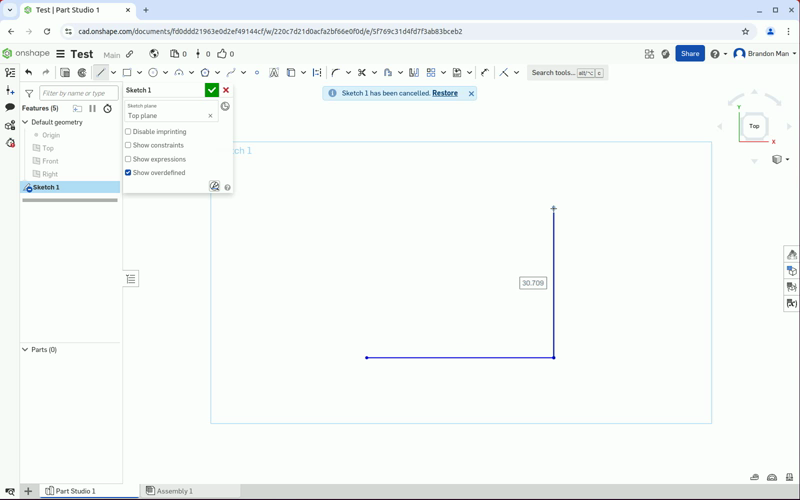
mouse_move(366, 208)
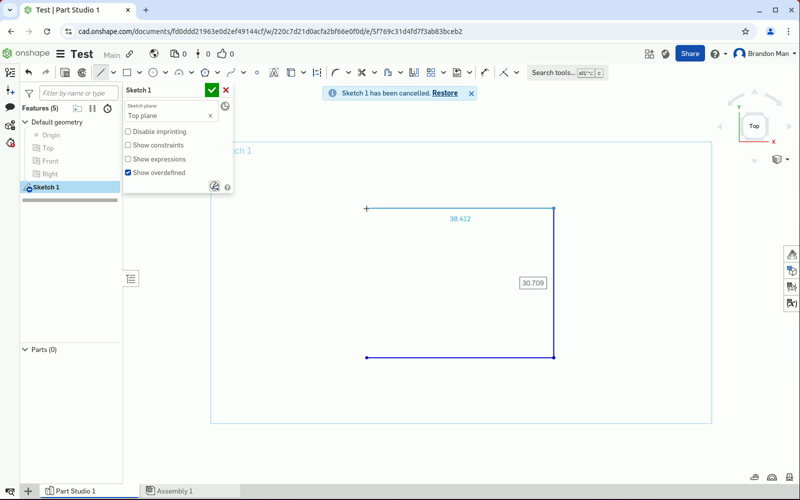
click(366, 208)
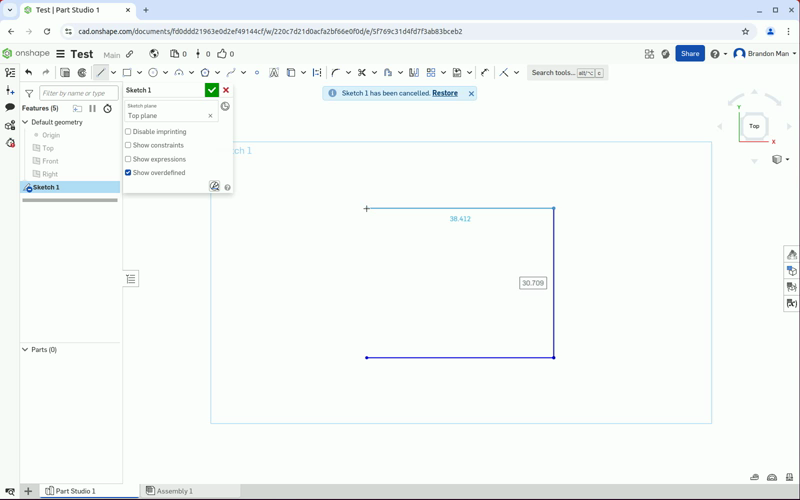
key_up(shift)
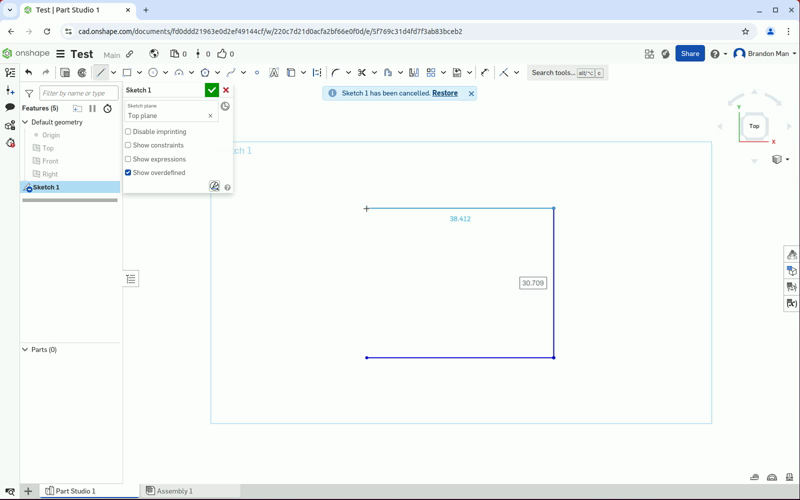
key_down(shift)
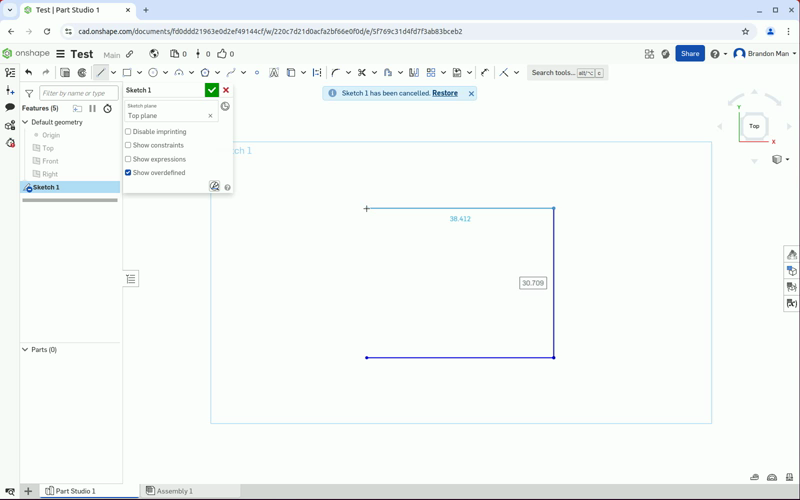
mouse_move(366, 357)
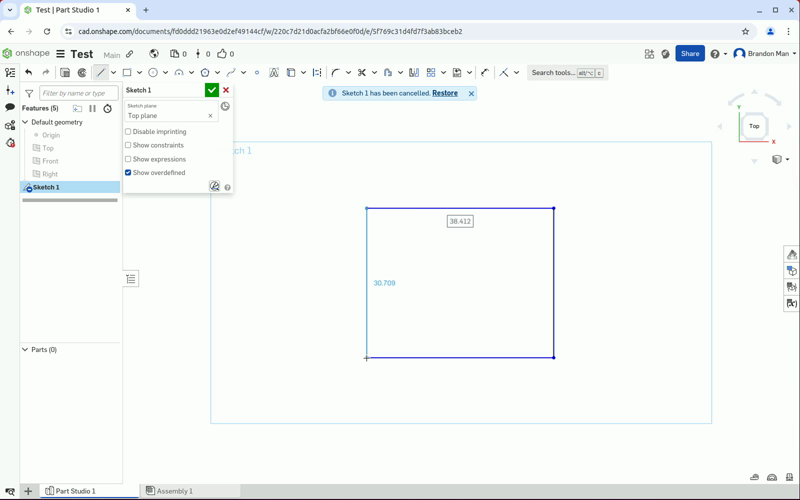
key_up(shift)
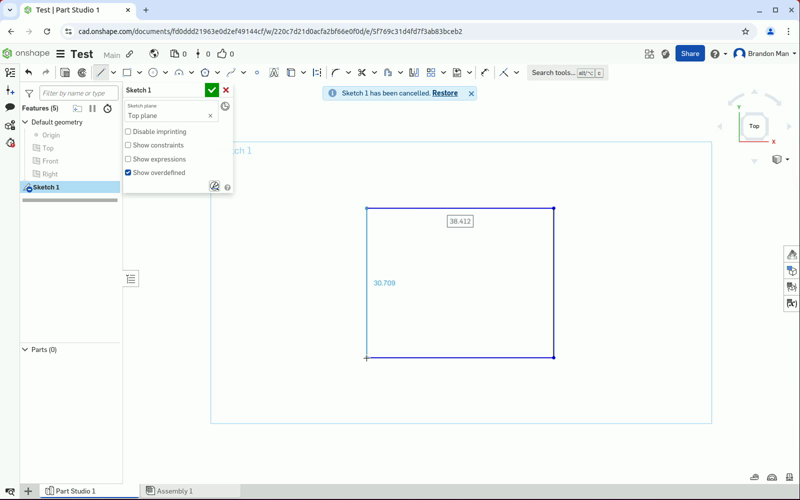
click(366, 357)
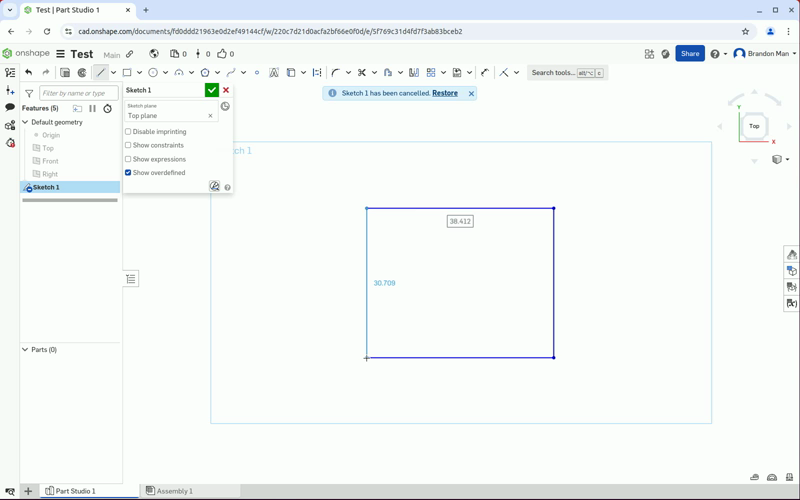
key(esc)
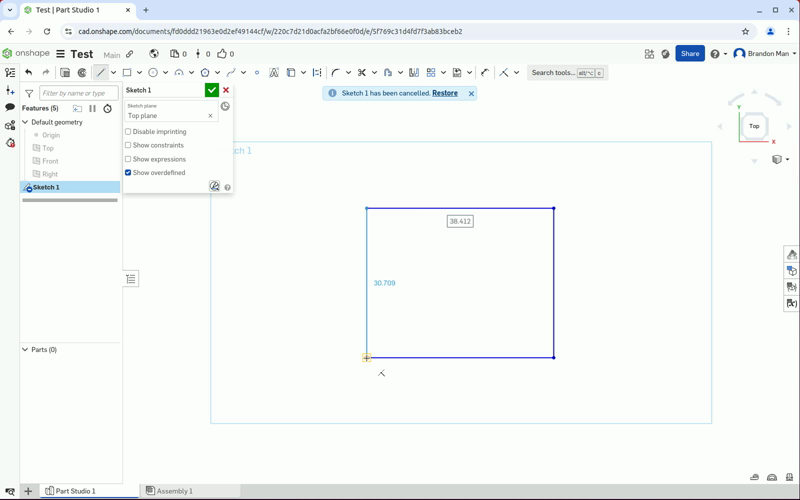
mouse_move(487, 268)
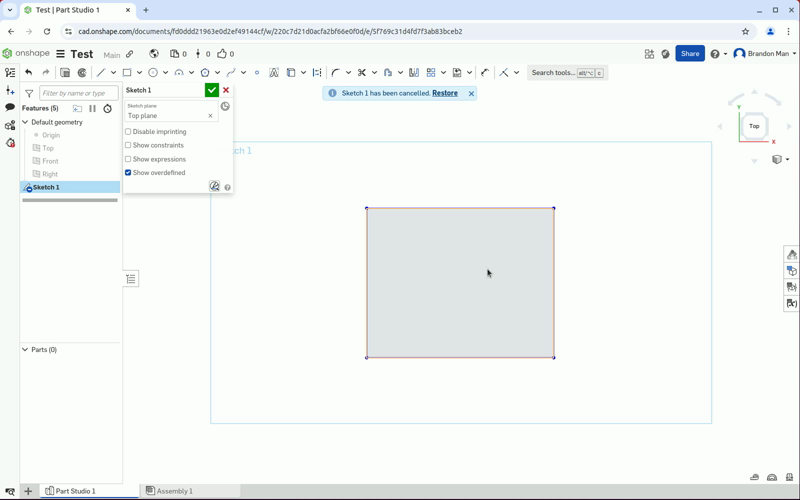
click(487, 268)
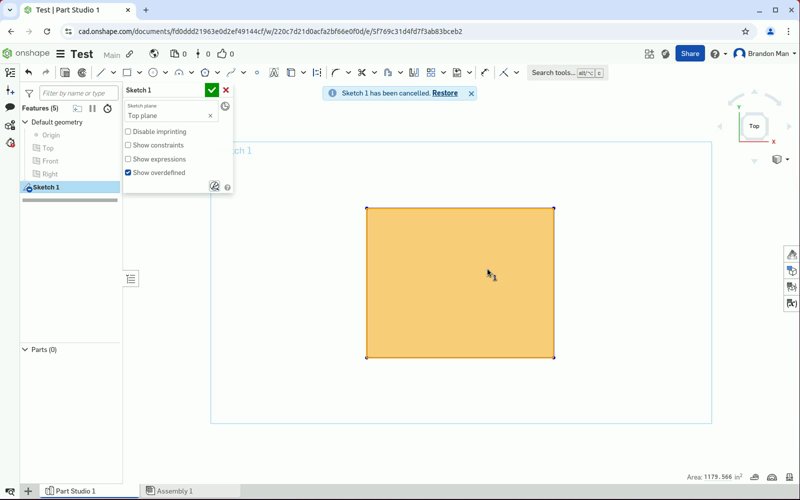
mouse_move(73, 352)
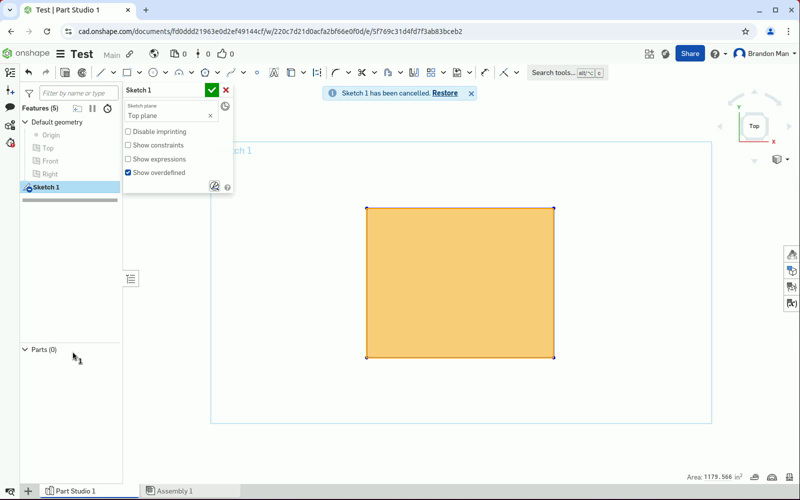
key(shift+y)
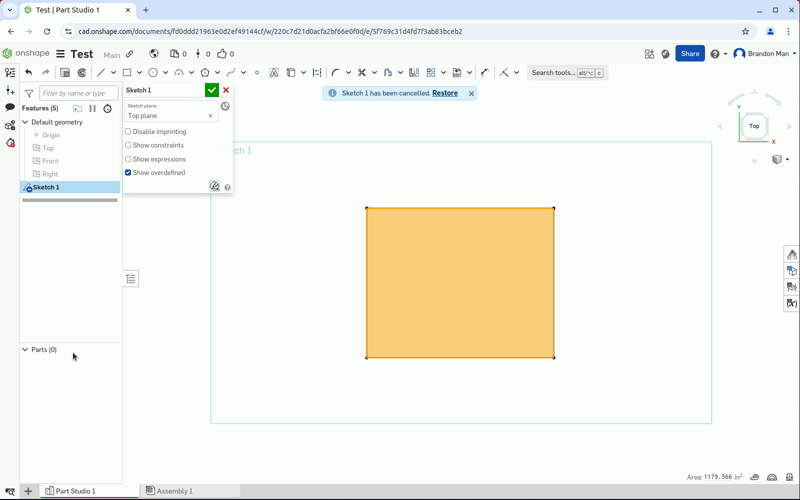
key(shift+e)
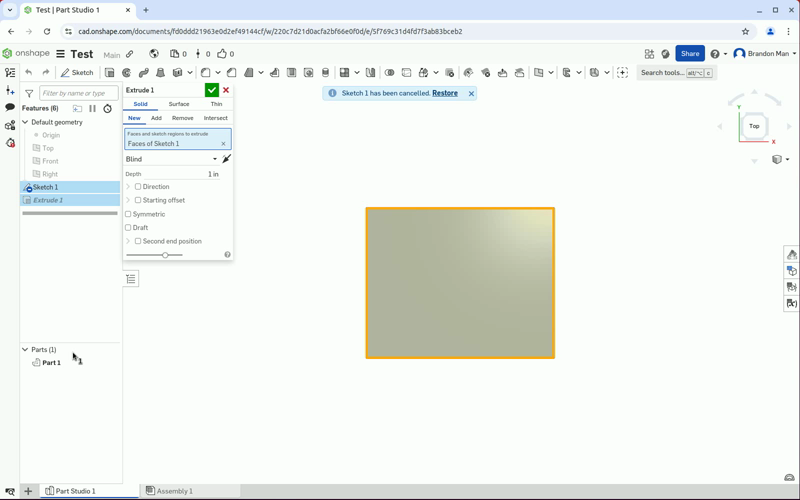
mouse_move(143, 106)
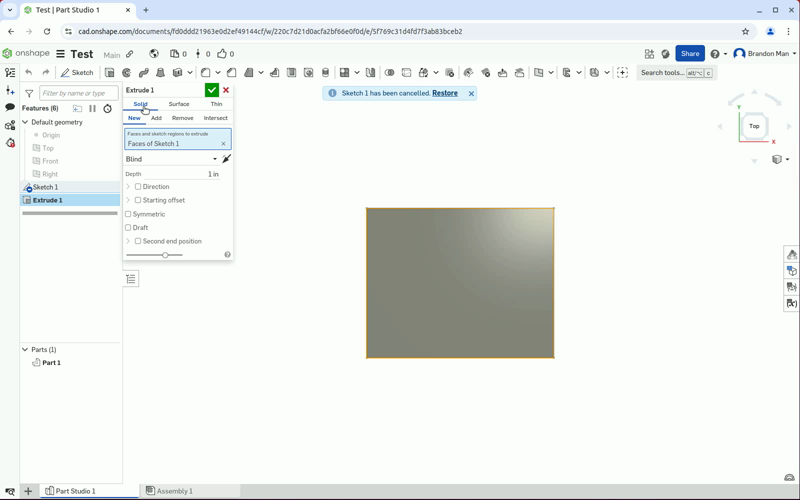
click(143, 106)
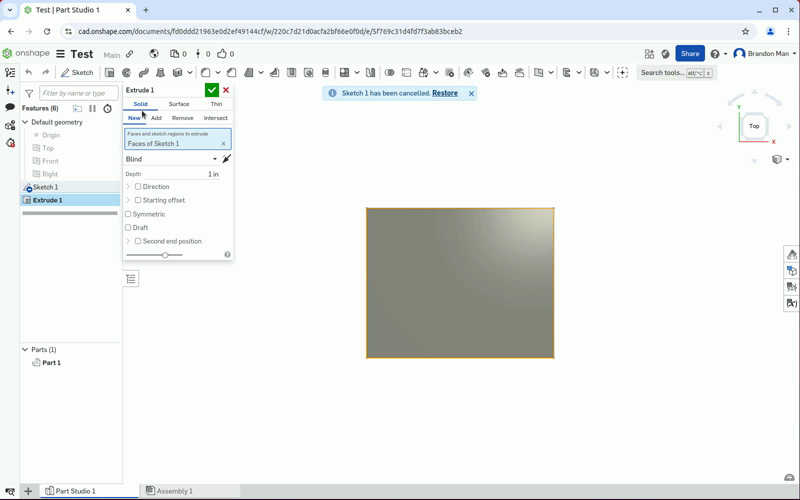
mouse_move(137, 120)
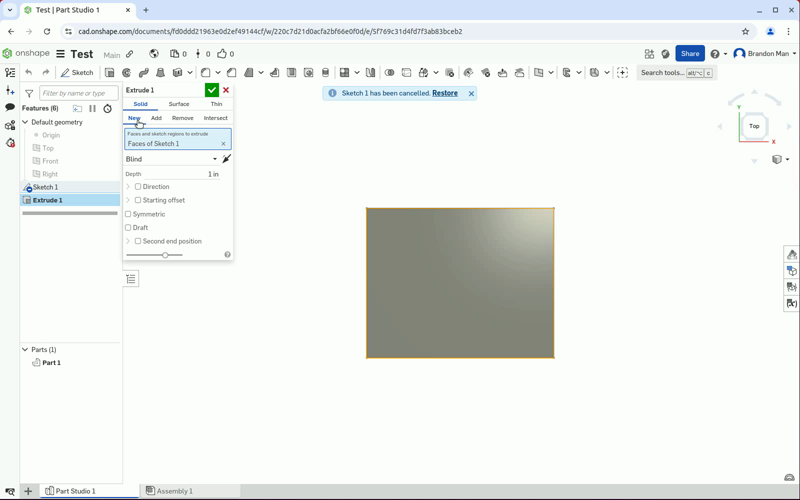
click(137, 120)
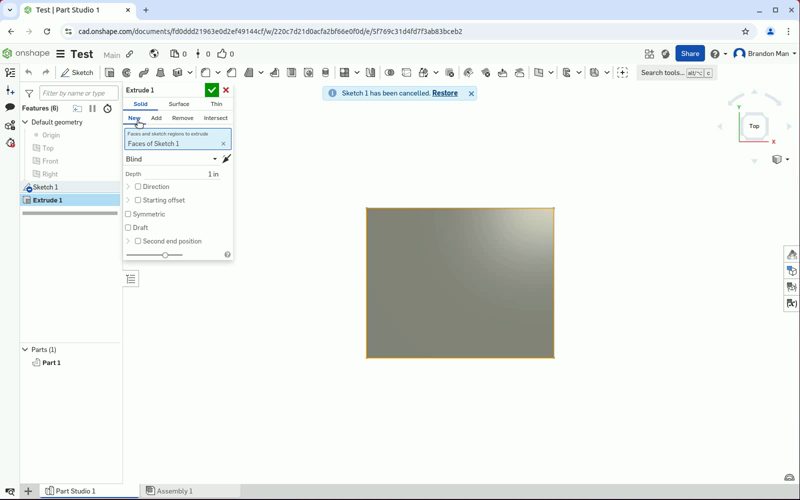
key(tab, 4)
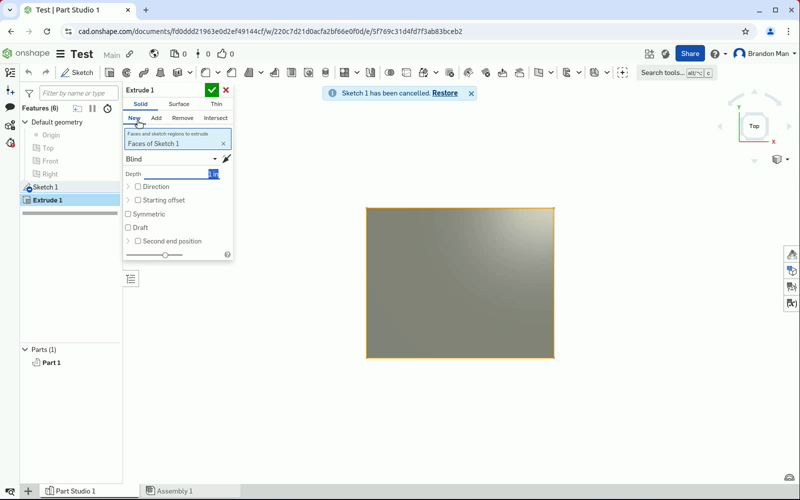
text(7.703)
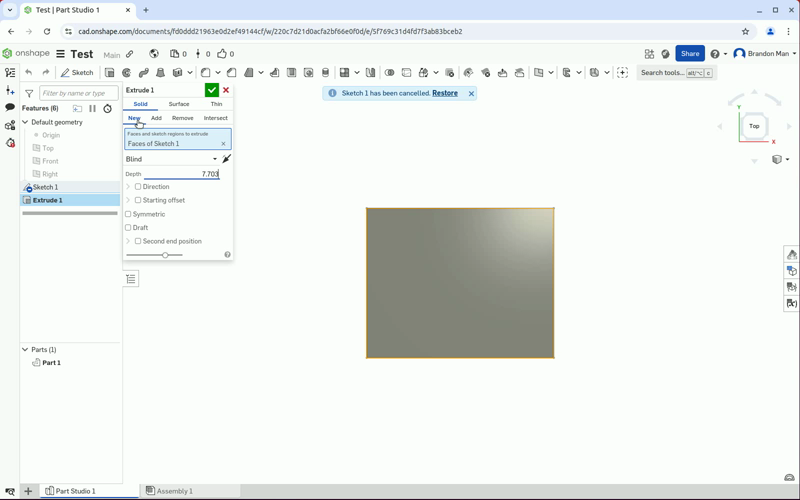
key(enter)
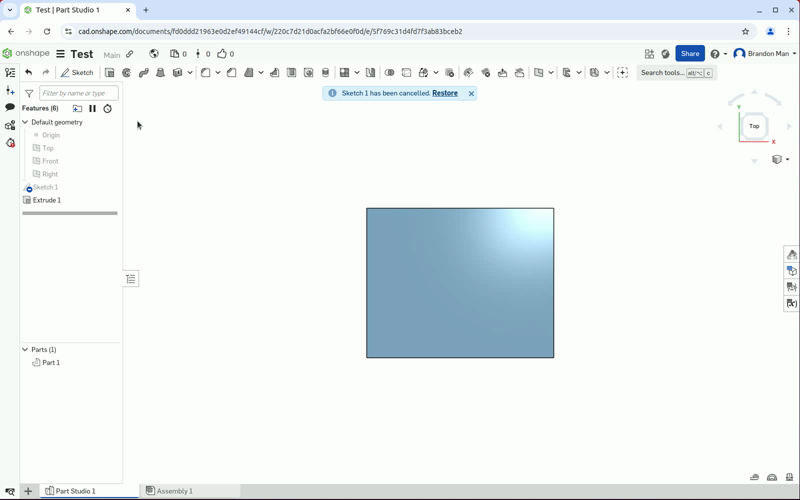
key(shift+h)
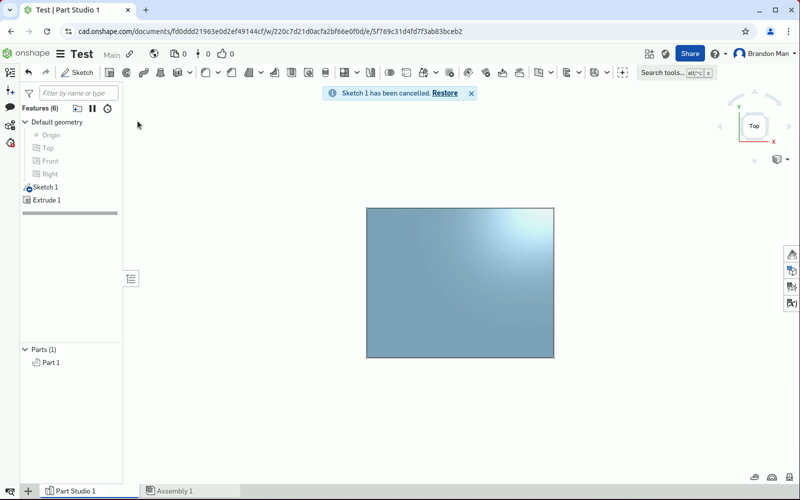
key(shift+h)
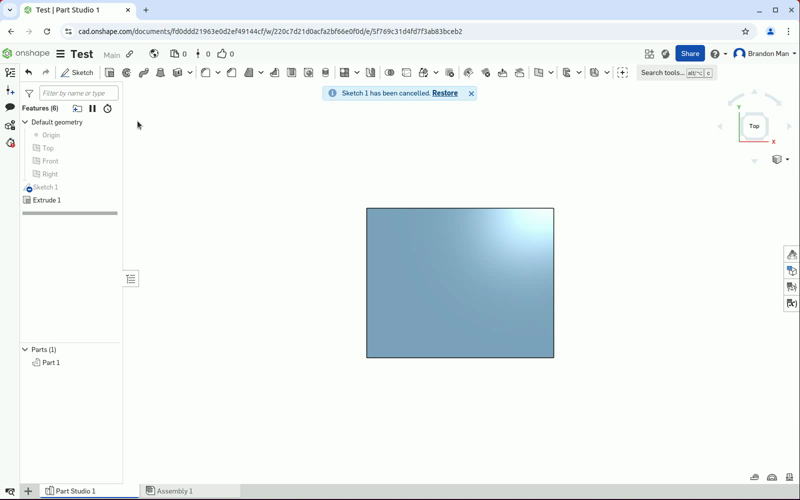
mouse_move(73, 189)
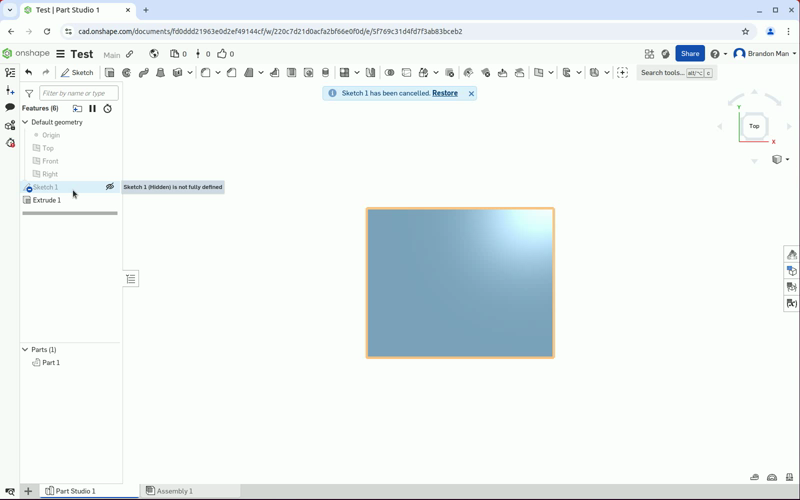
click(73, 189)
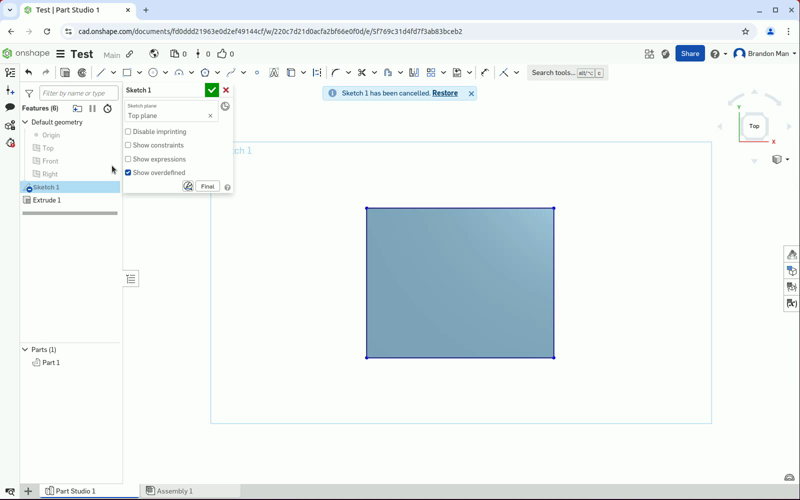
mouse_move(229, 92)
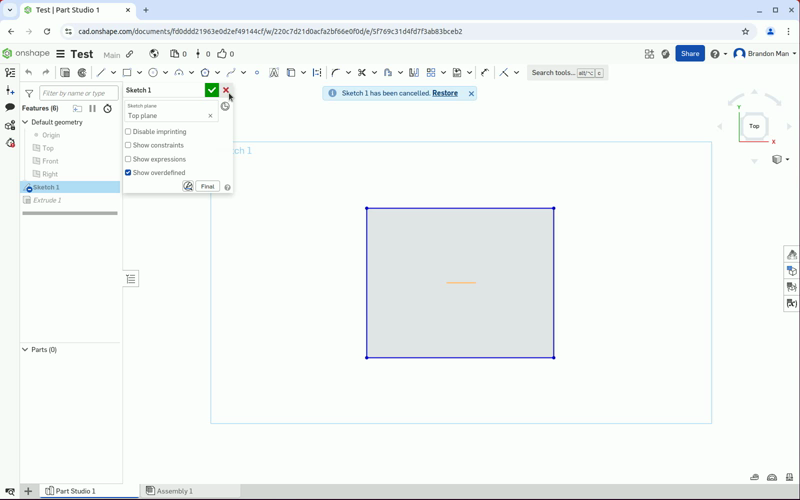
click(229, 92)
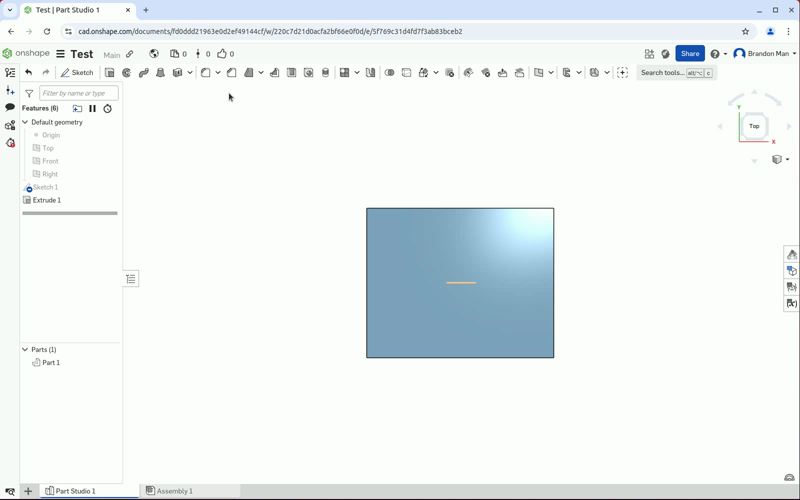
mouse_move(541, 75)
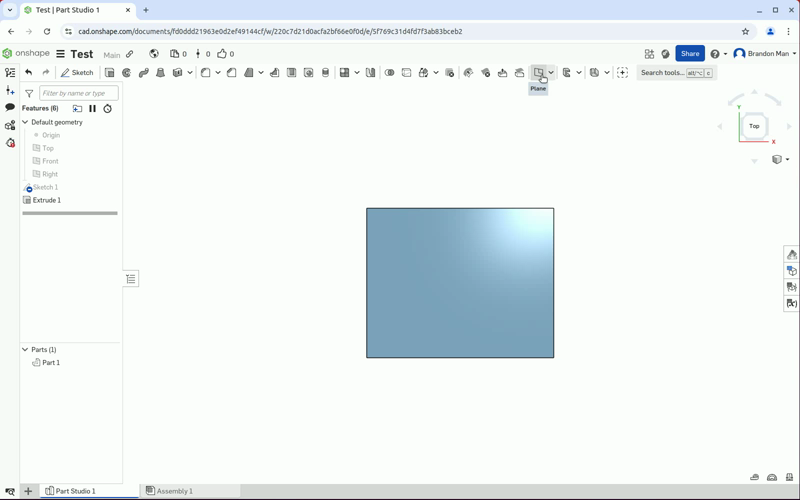
click(541, 75)
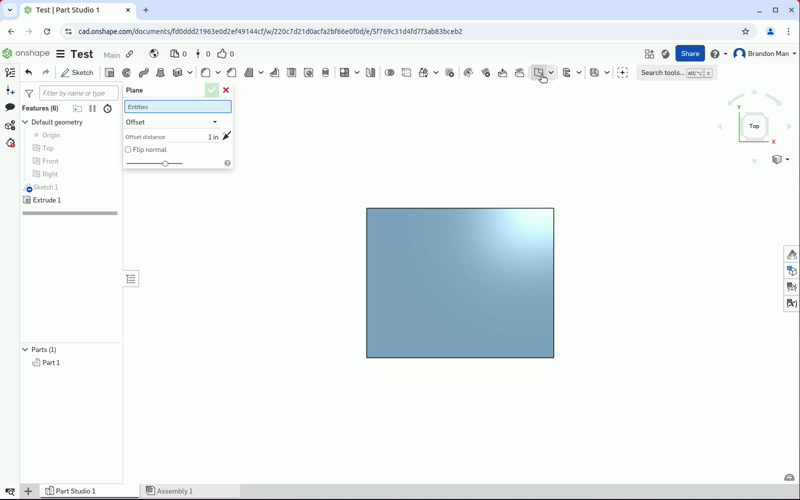
mouse_move(73, 150)
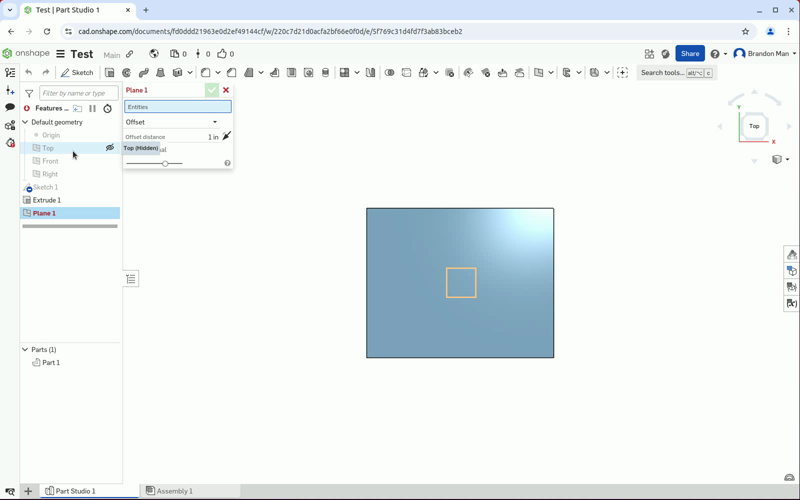
click(73, 150)
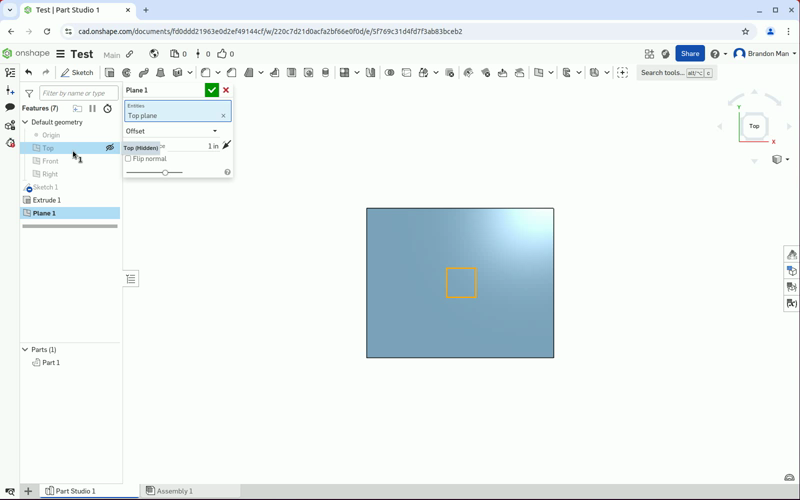
key(tab, 2)
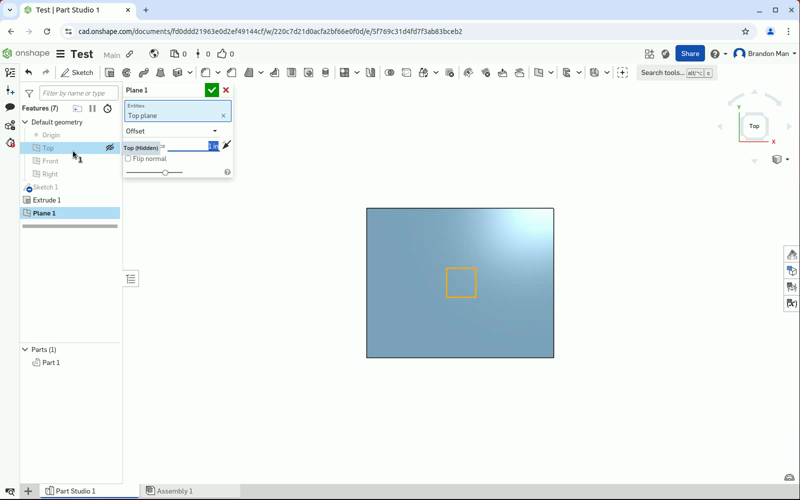
text(7.703)
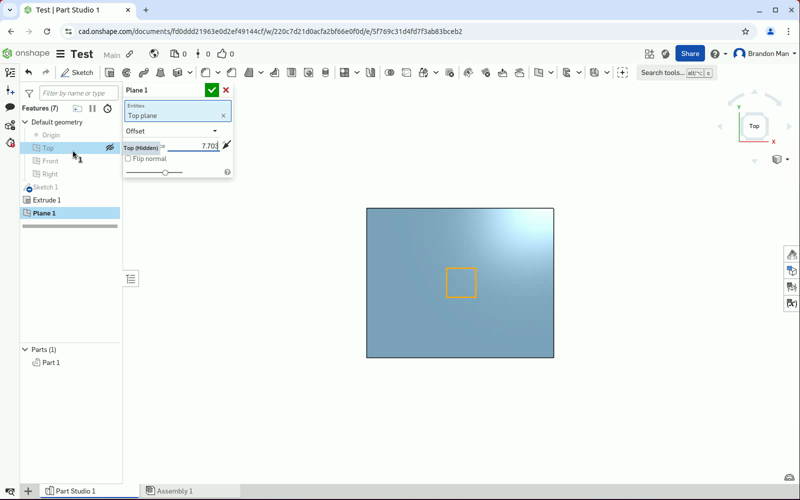
key(enter, 2)
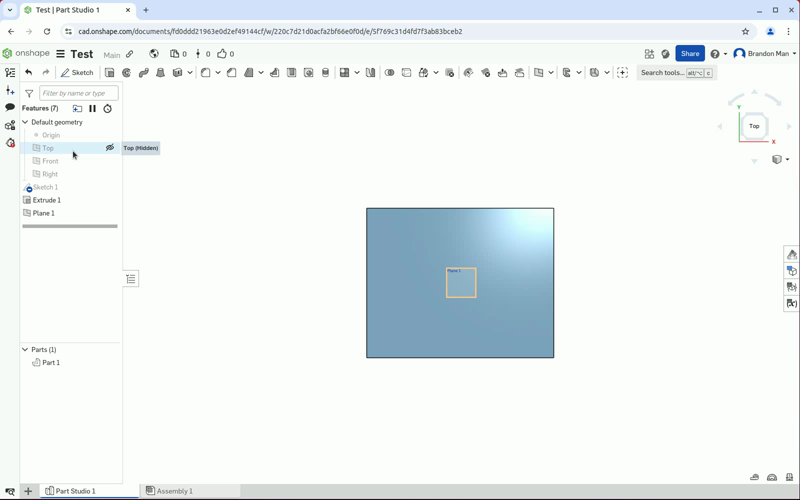
key(shift+s)
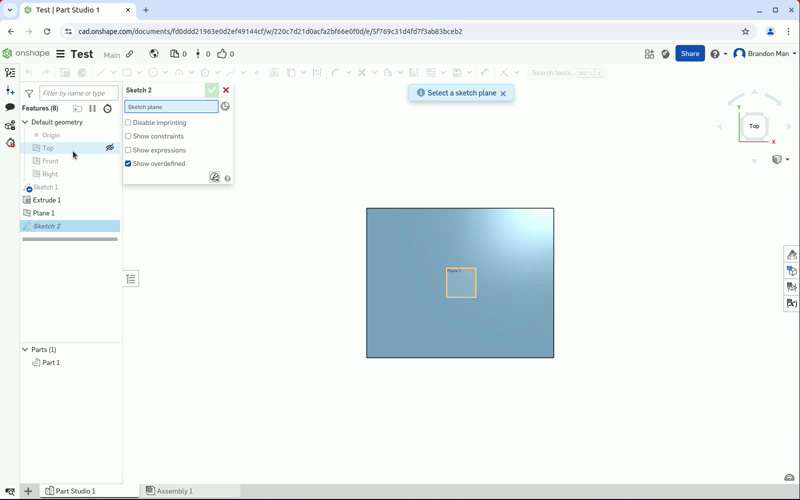
mouse_move(73, 215)
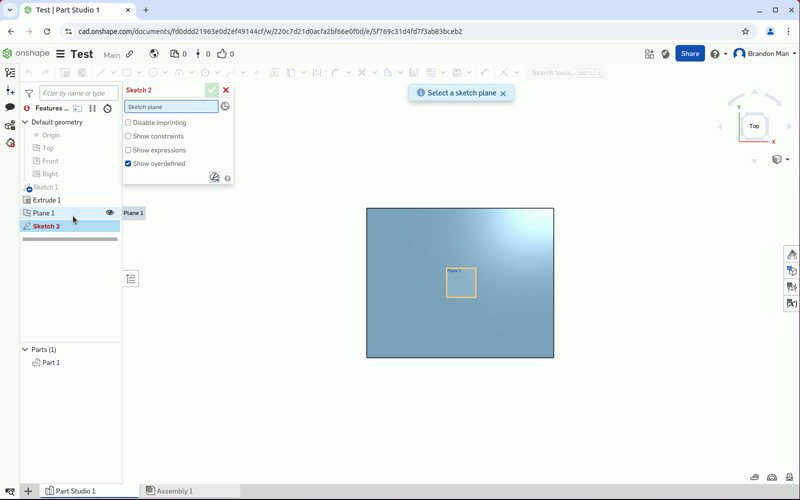
click(73, 215)
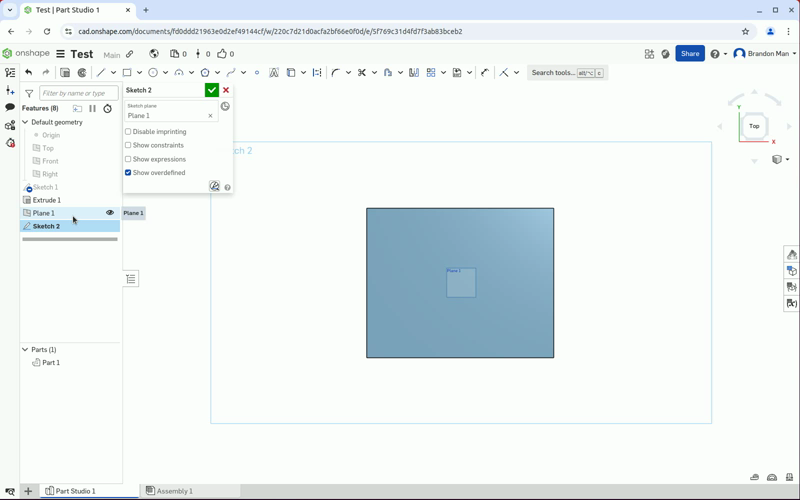
mouse_move(73, 352)
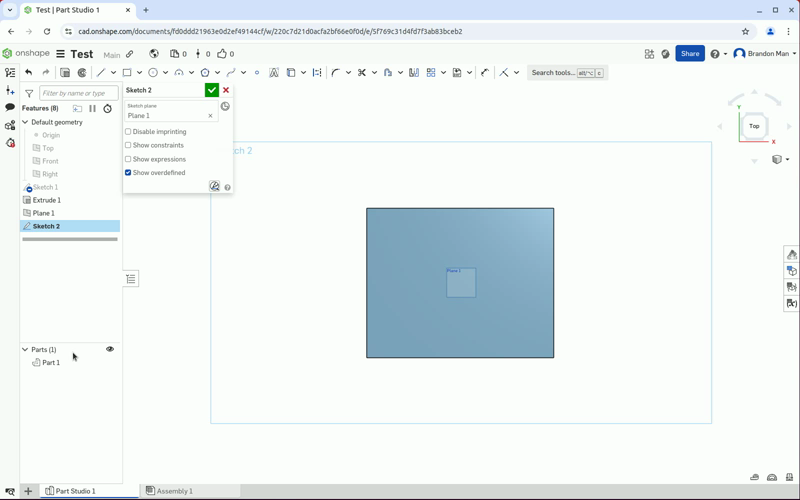
key(y)
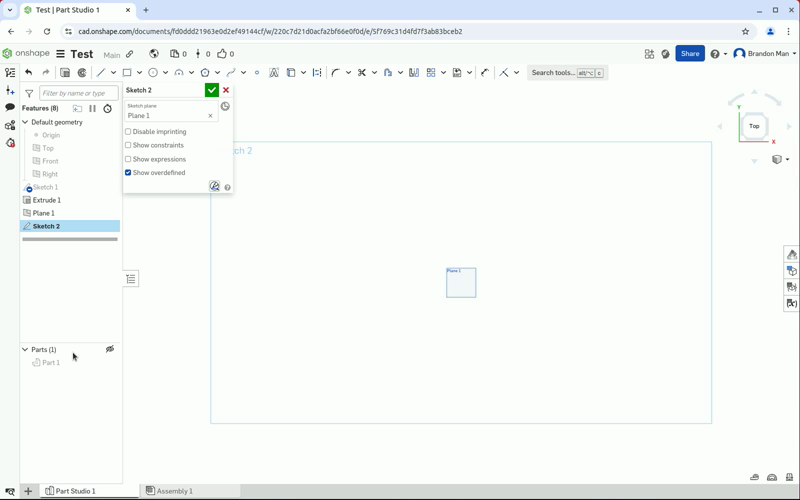
key(l)
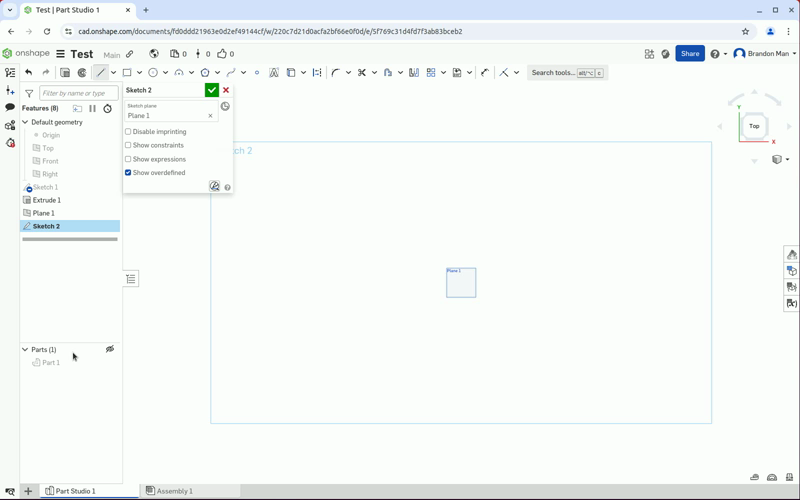
key_down(shift)
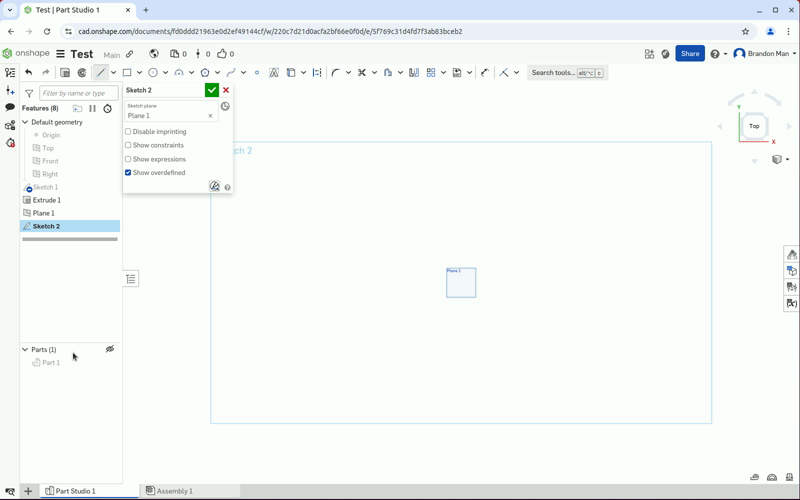
mouse_move(385, 339)
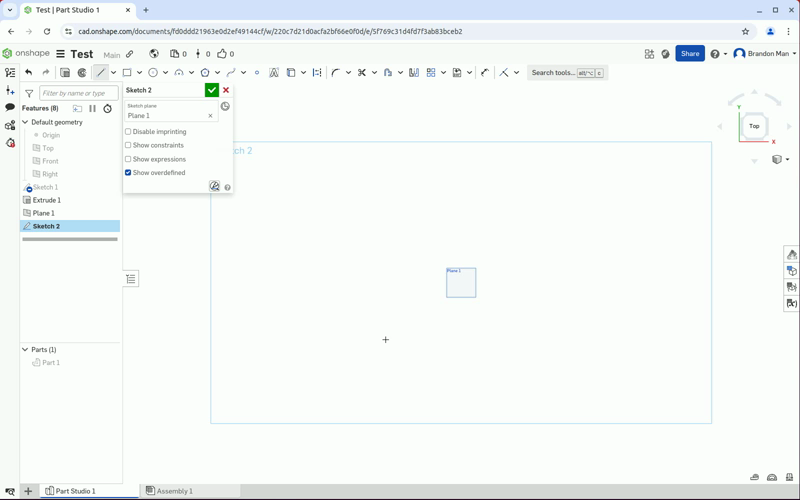
click(385, 339)
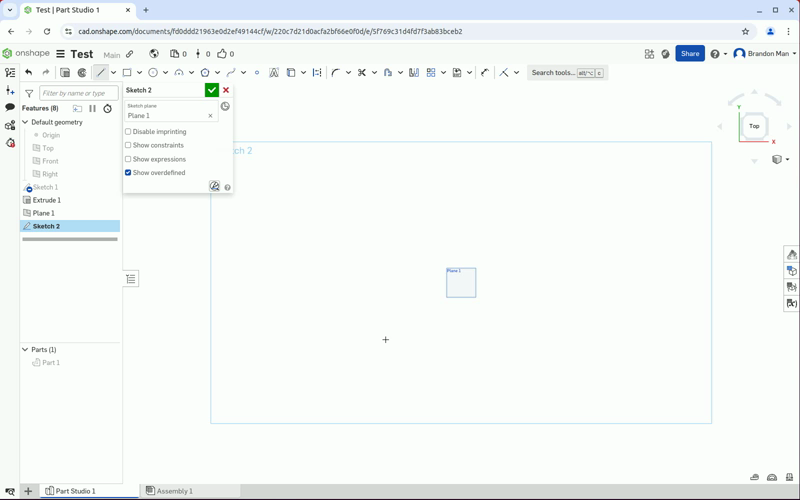
key_up(shift)
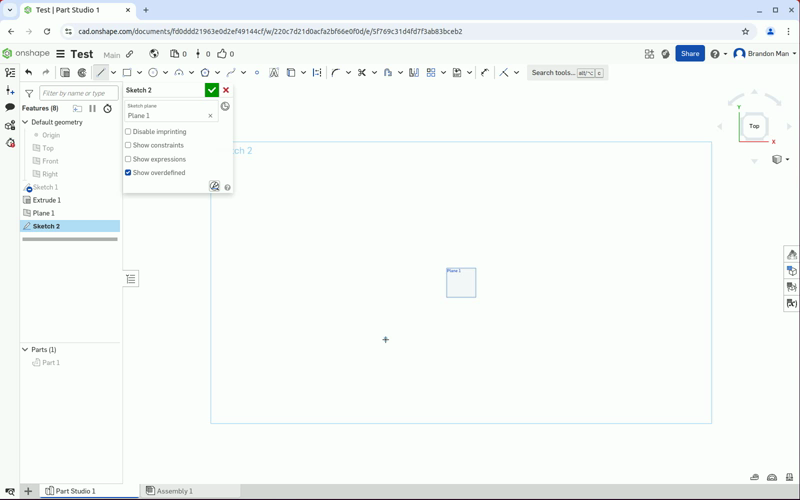
key_down(shift)
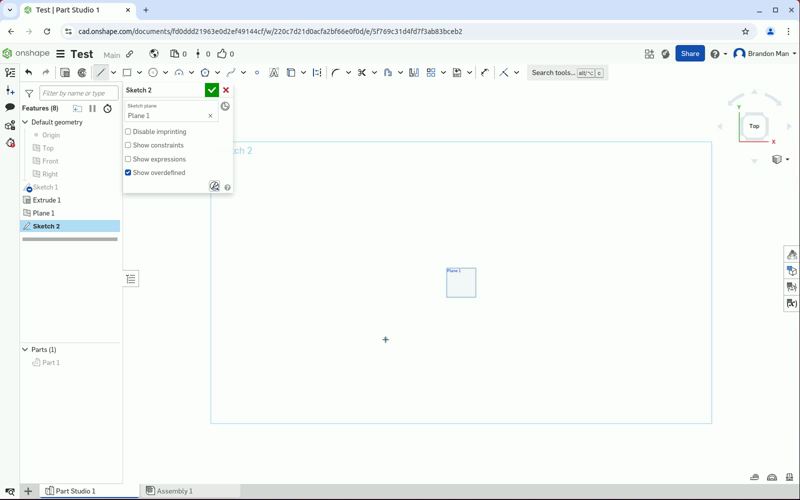
mouse_move(535, 339)
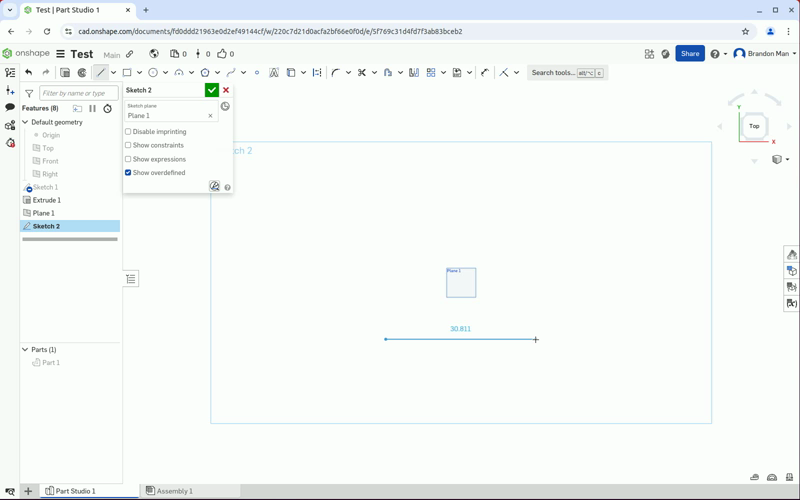
click(535, 339)
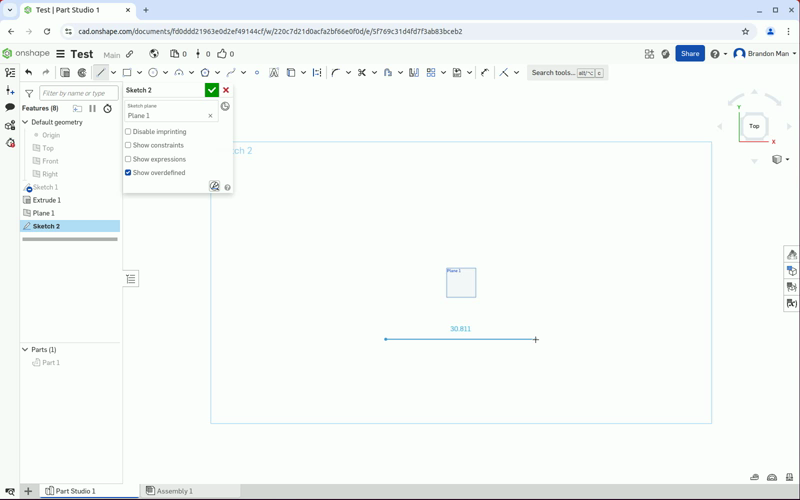
key_up(shift)
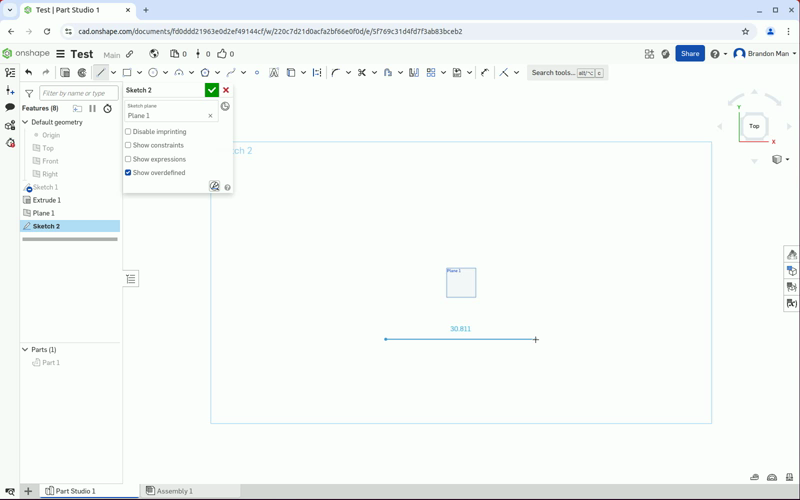
key_down(shift)
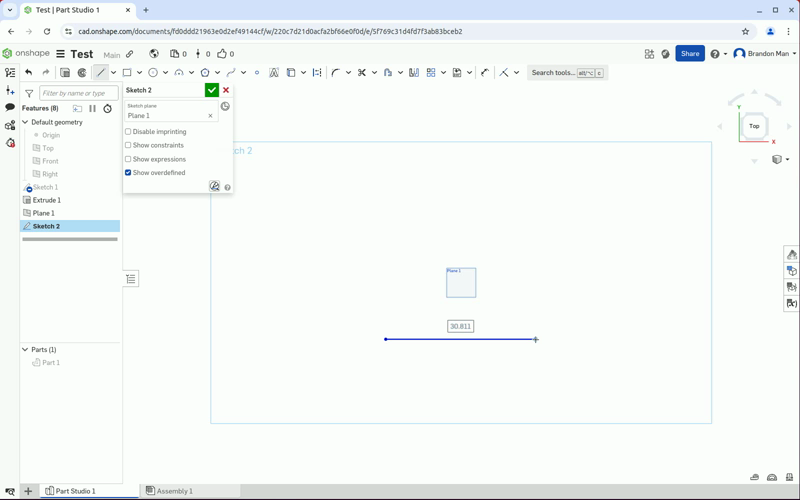
mouse_move(535, 227)
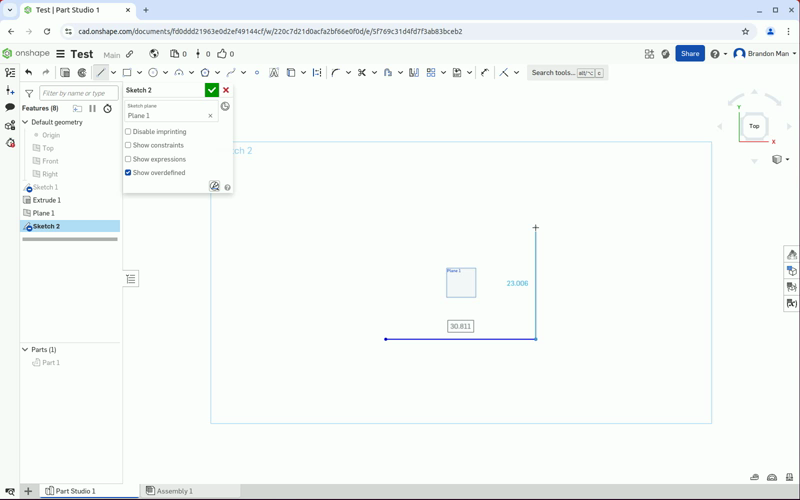
click(535, 227)
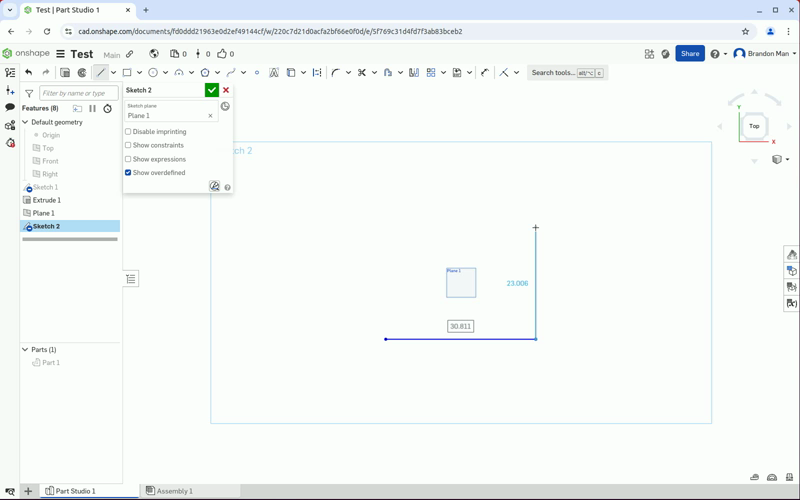
key_up(shift)
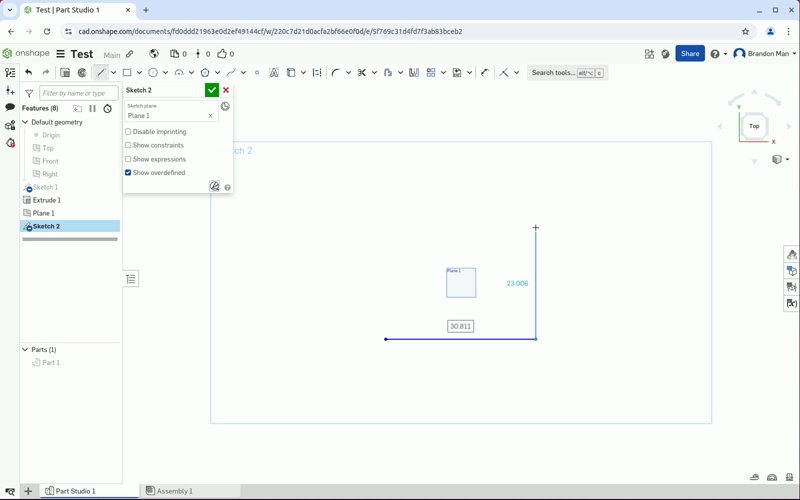
key_down(shift)
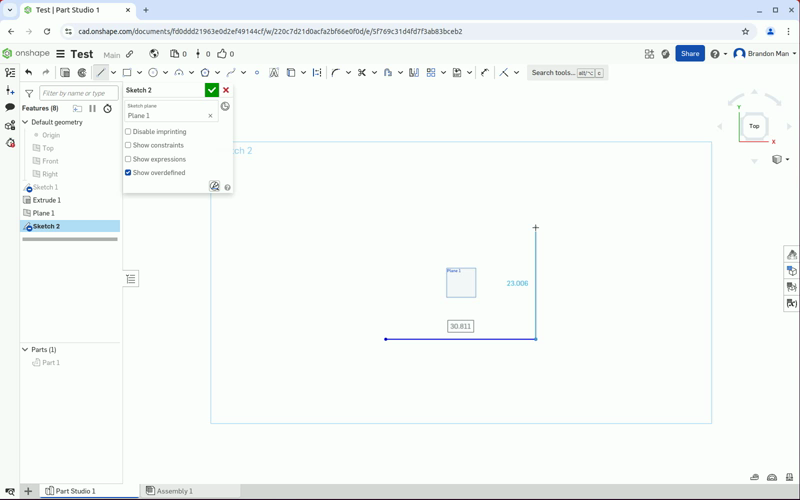
mouse_move(385, 227)
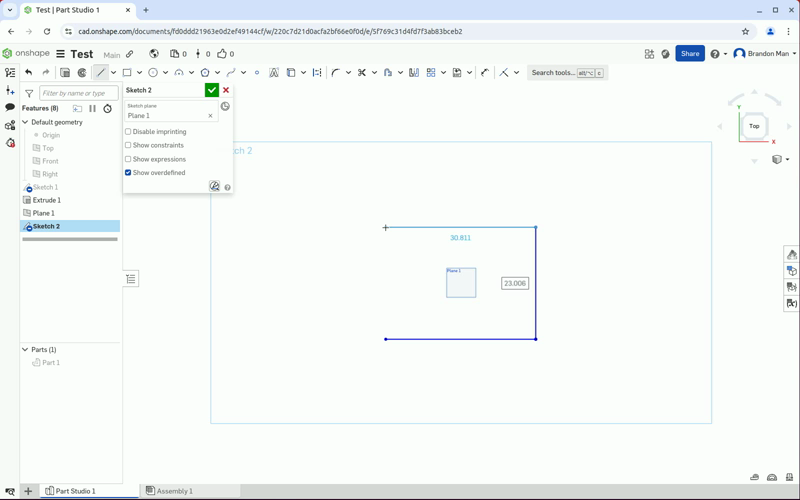
click(385, 227)
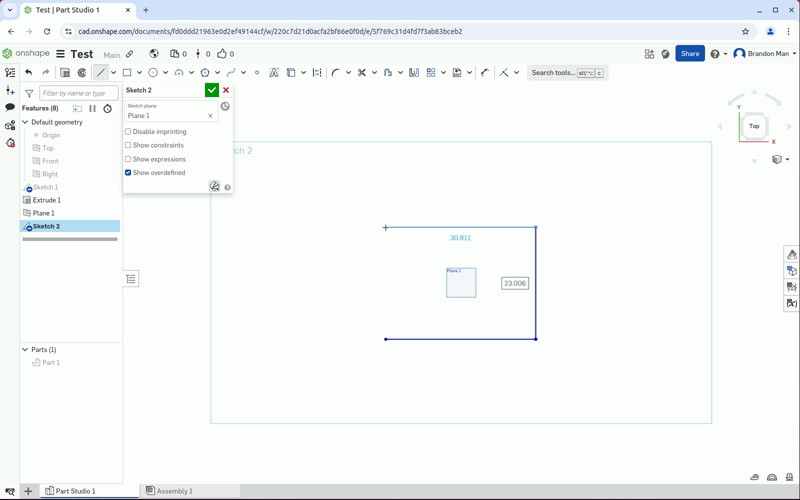
key_up(shift)
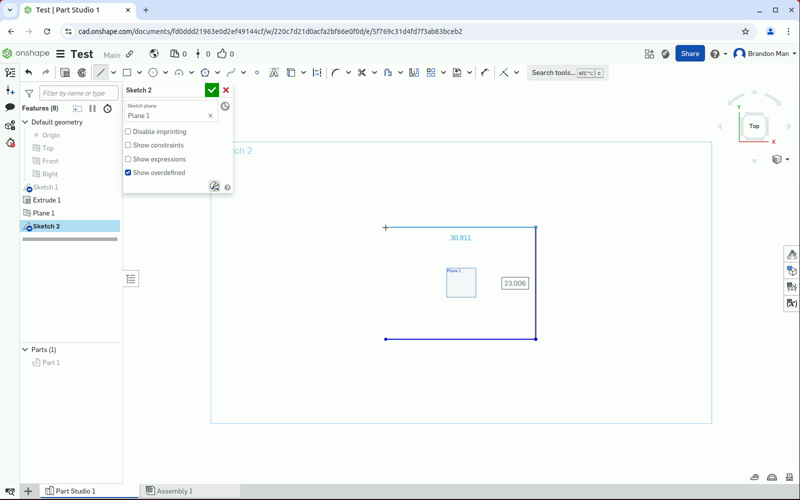
key_down(shift)
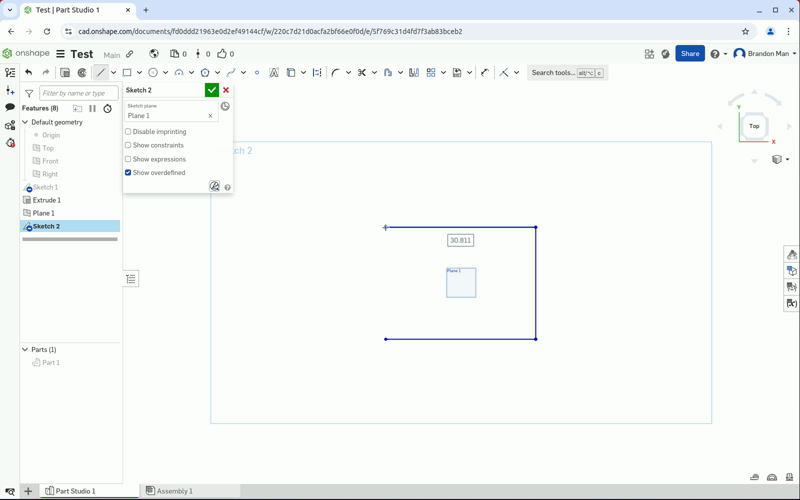
mouse_move(385, 339)
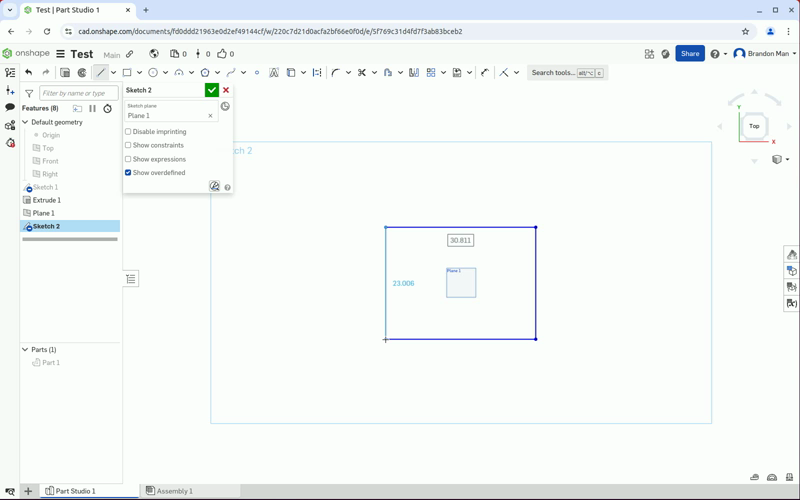
key_up(shift)
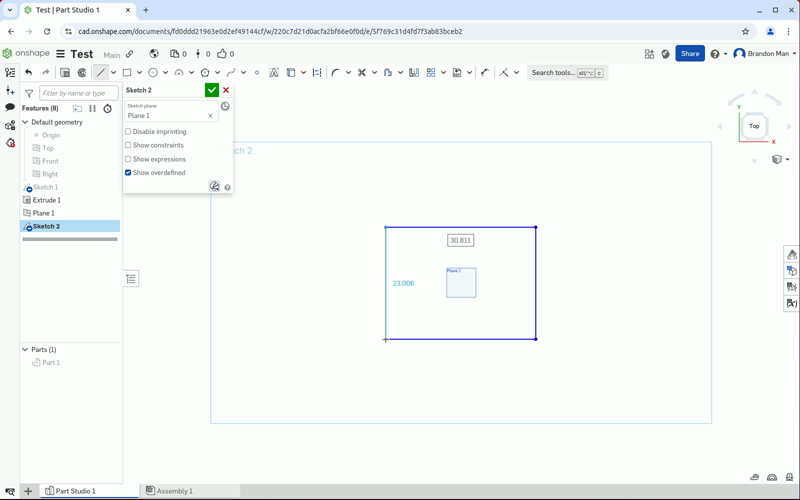
click(385, 339)
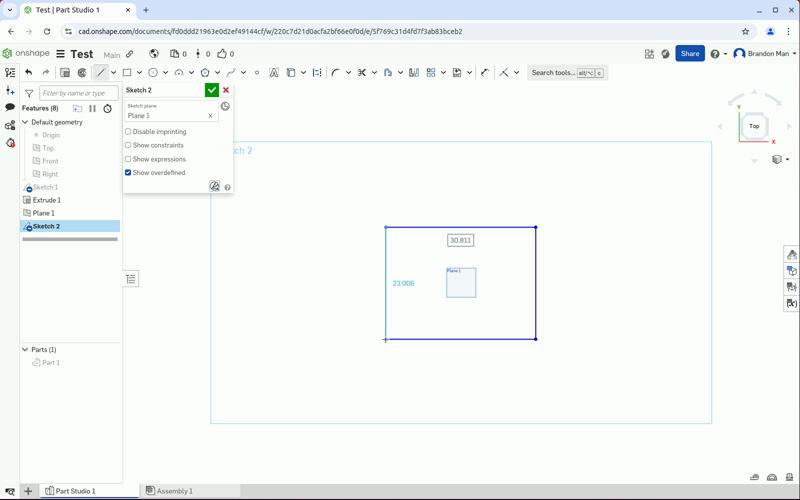
key(esc)
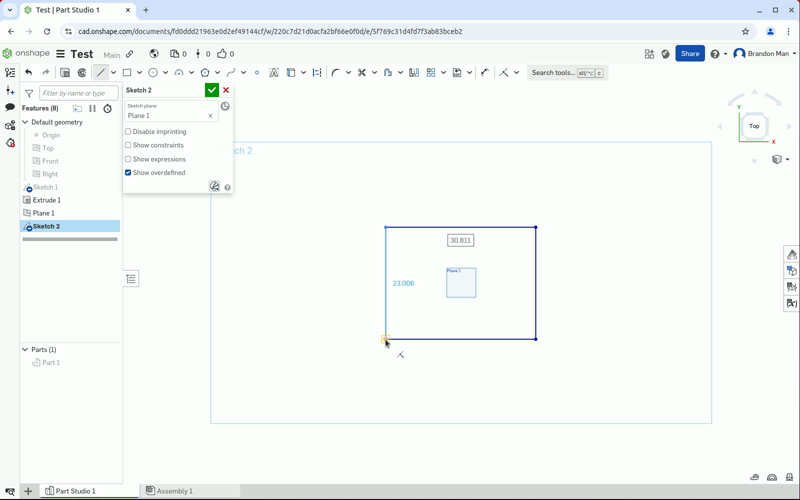
mouse_move(456, 292)
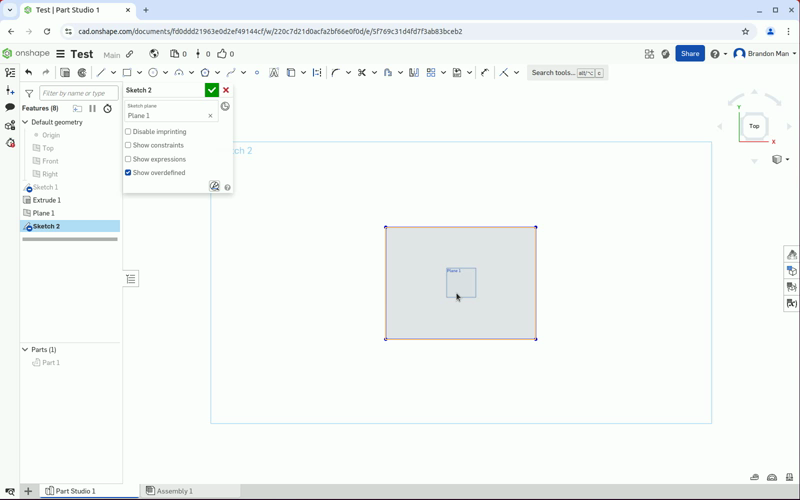
click(456, 292)
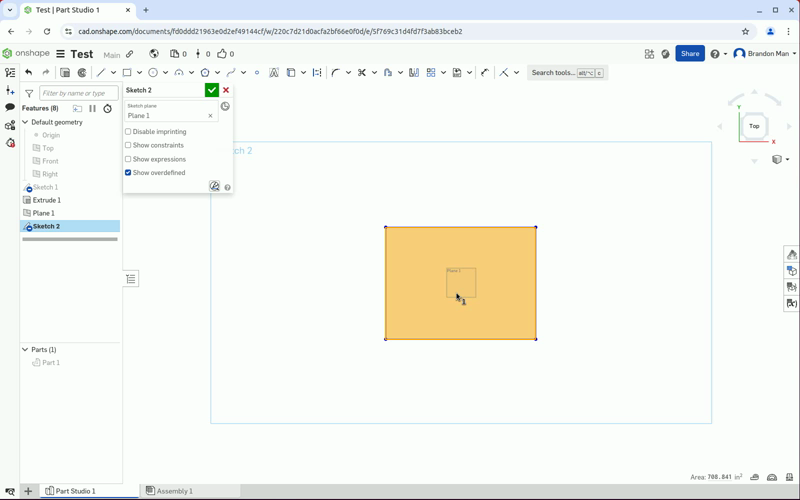
mouse_move(73, 352)
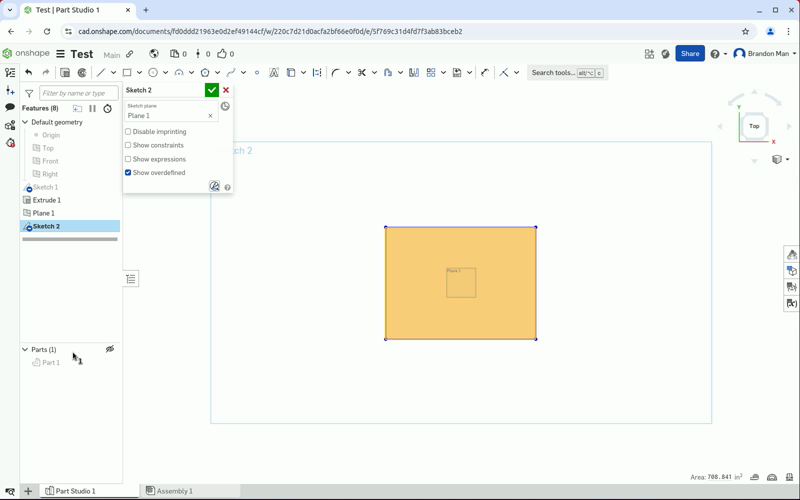
key(shift+y)
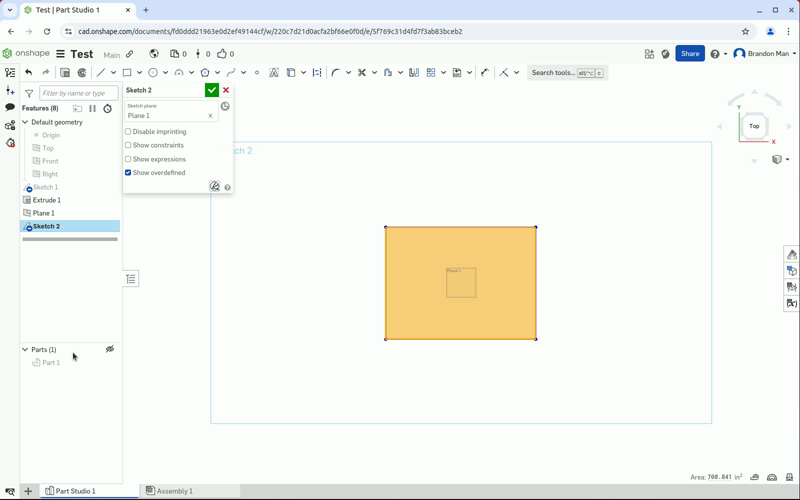
key(shift+e)
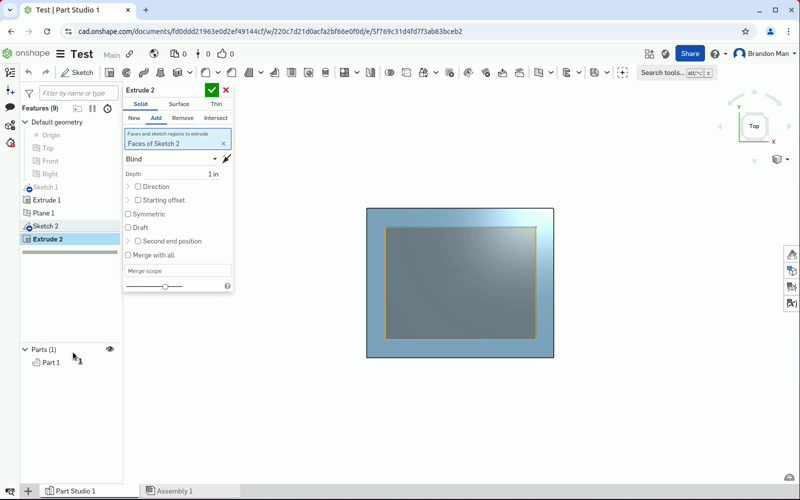
mouse_move(143, 106)
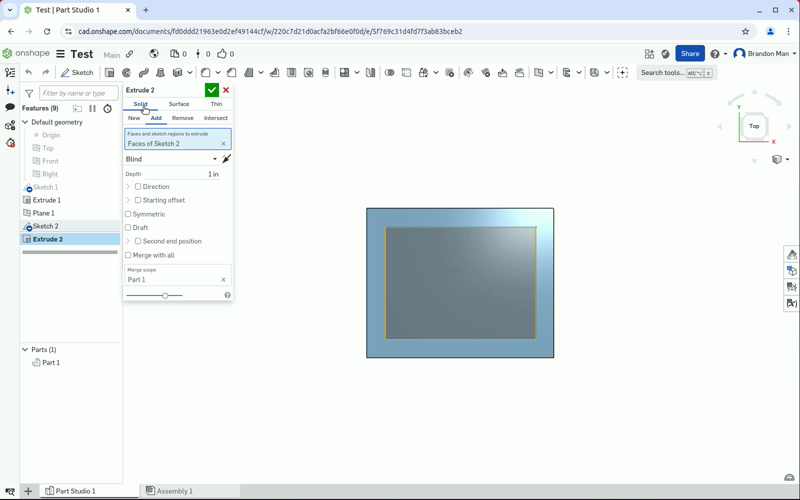
click(143, 106)
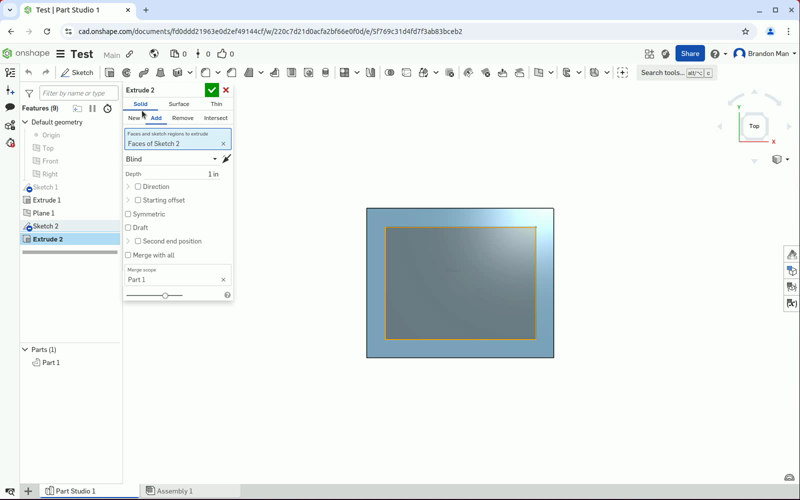
mouse_move(137, 120)
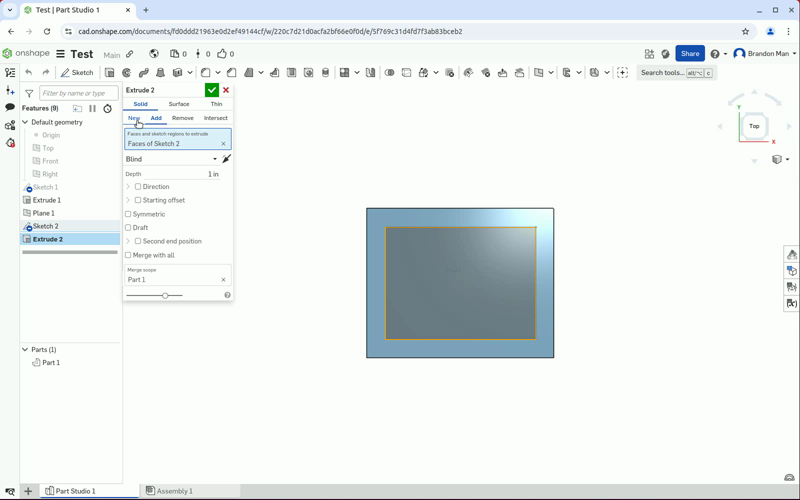
click(137, 120)
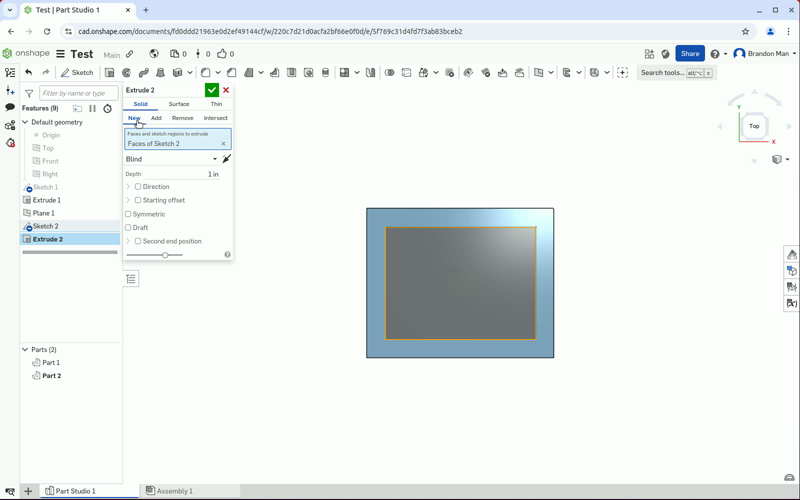
key(tab, 4)
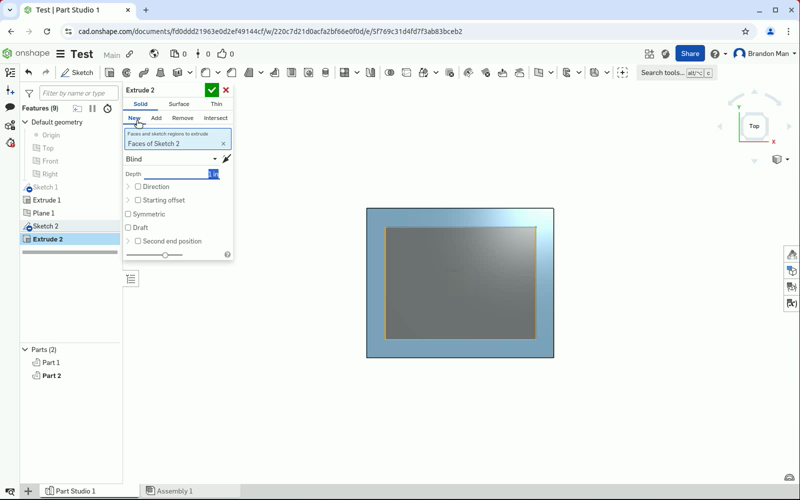
text(15.405)
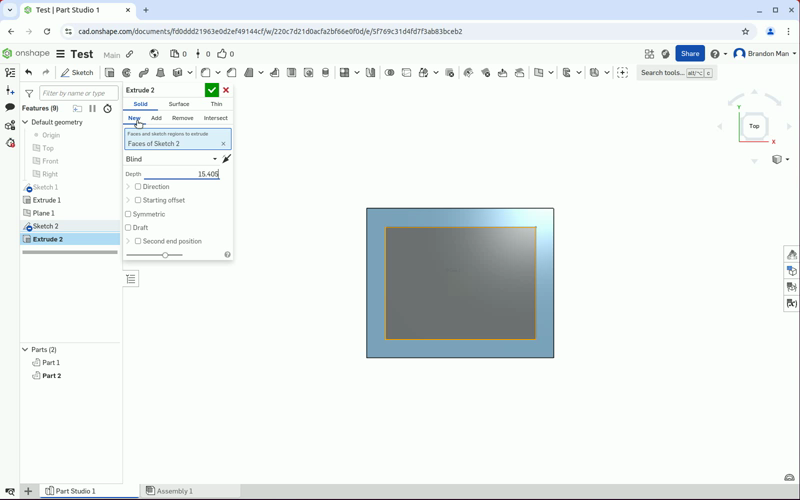
key(enter)
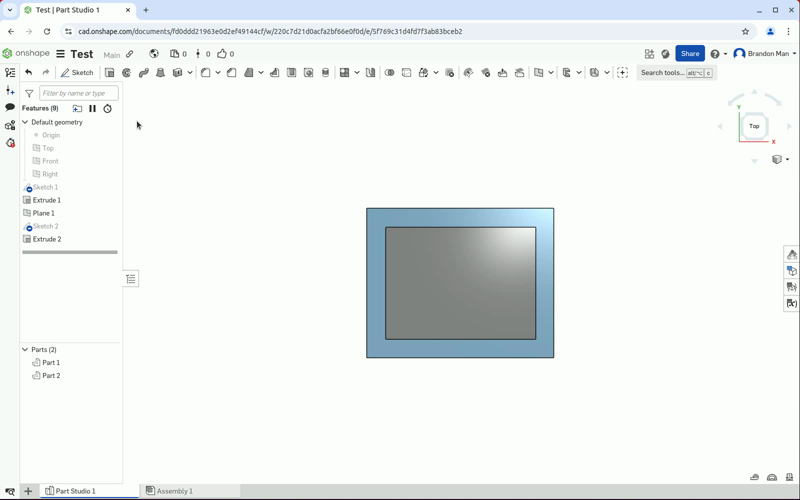
key(shift+h)
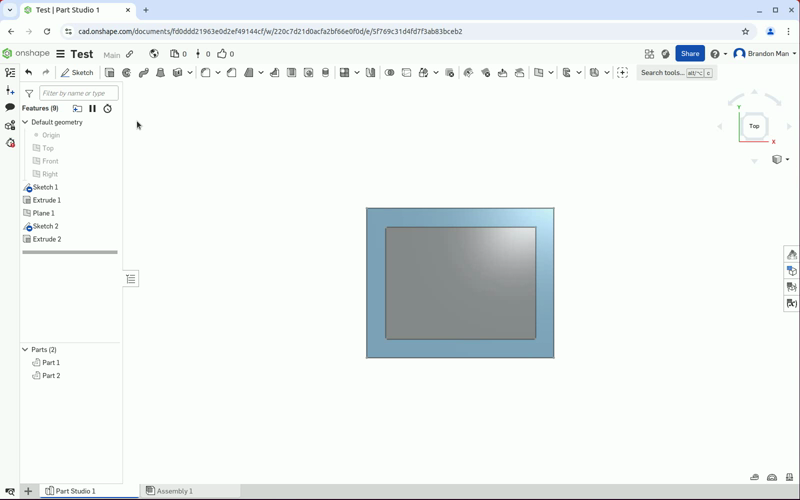
key(shift+h)
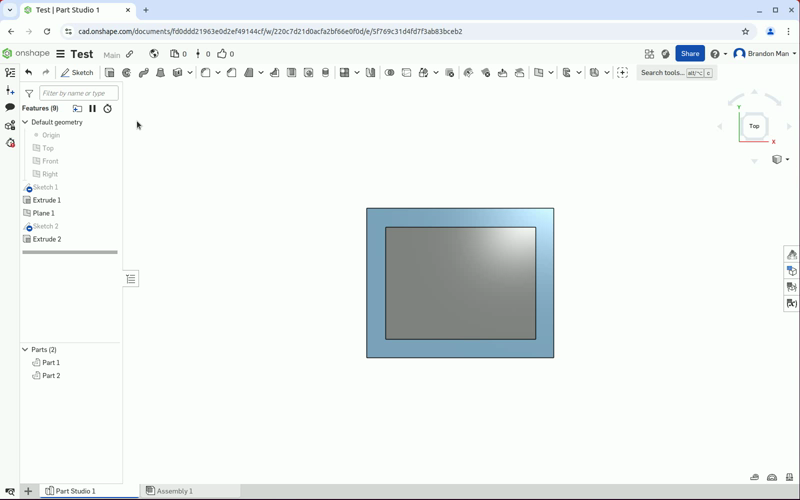
mouse_move(73, 189)
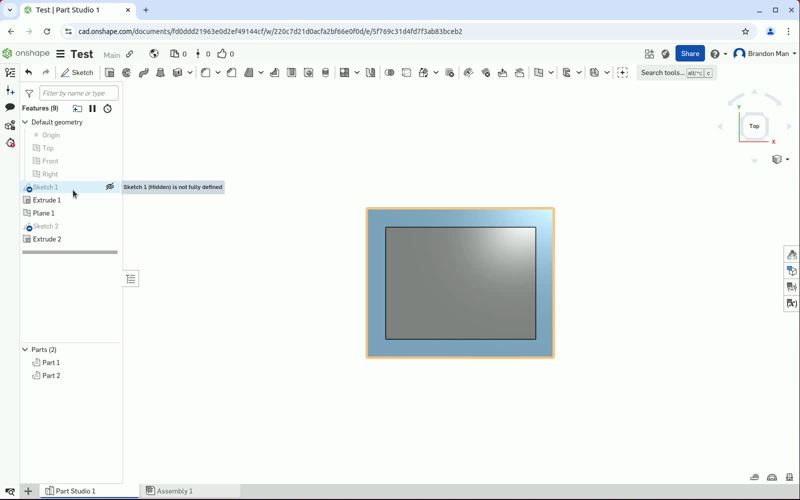
click(73, 189)
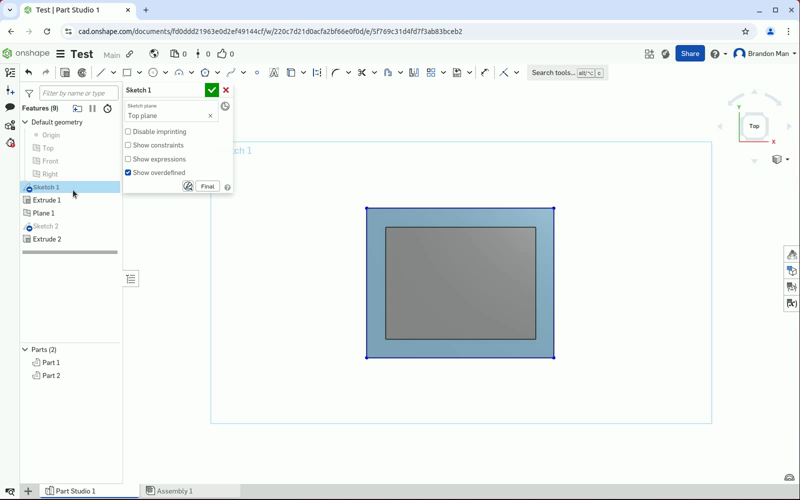
mouse_move(229, 92)
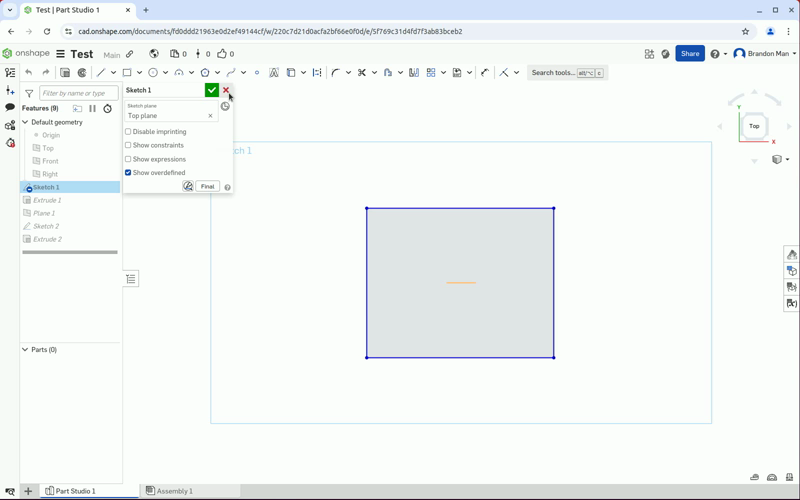
click(229, 92)
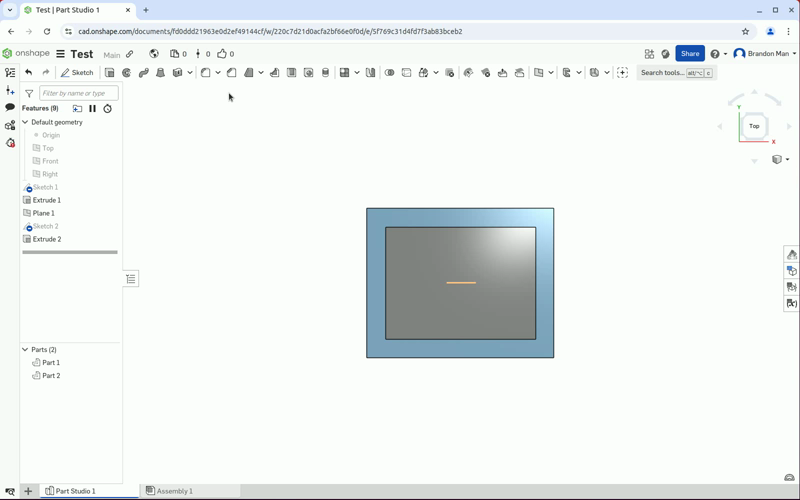
mouse_move(541, 75)
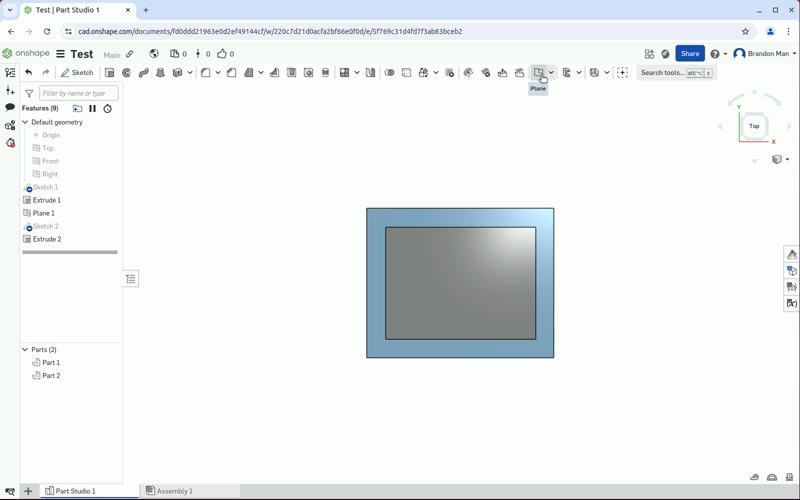
click(541, 75)
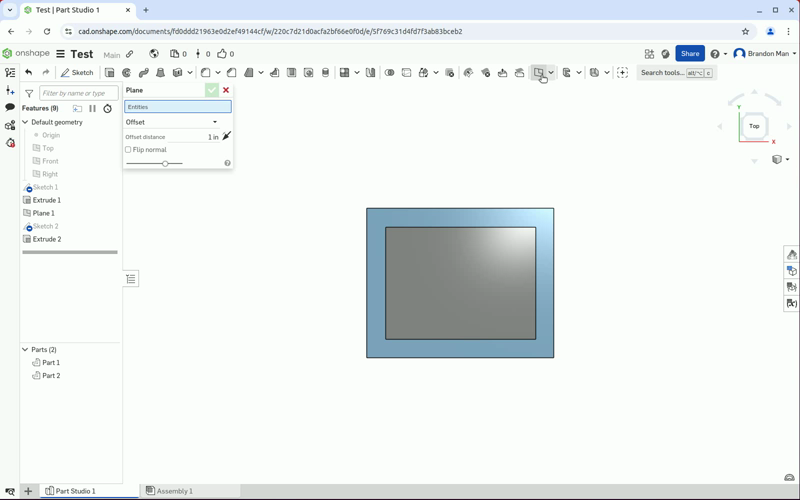
mouse_move(73, 150)
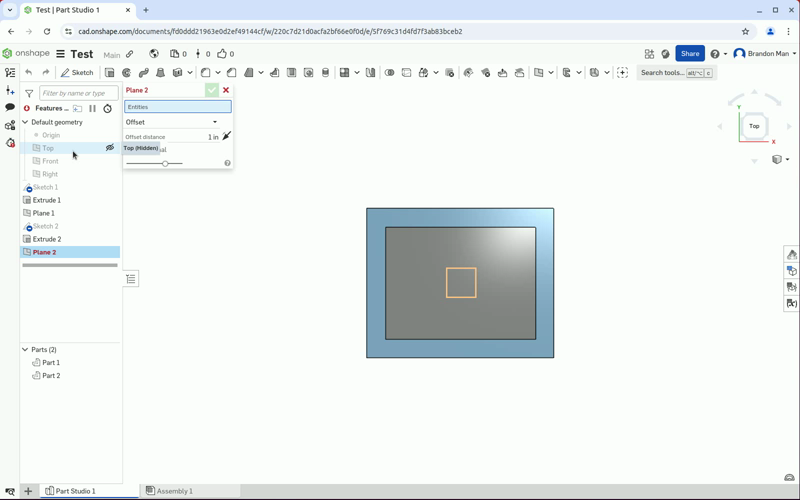
click(73, 150)
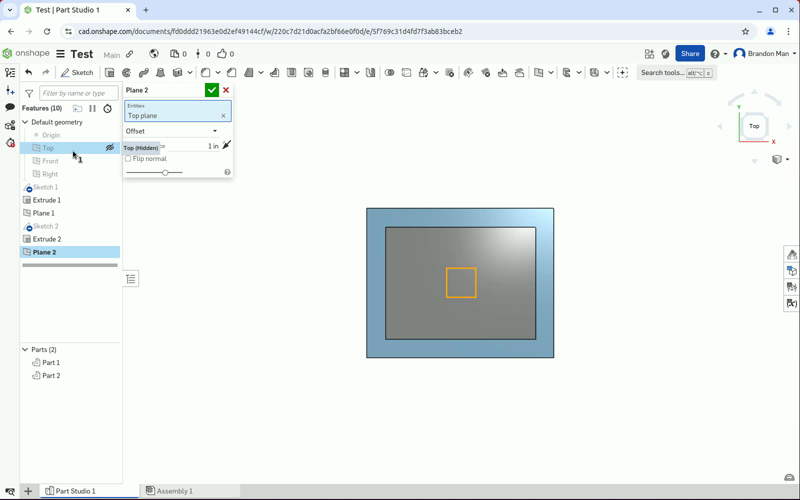
key(tab, 2)
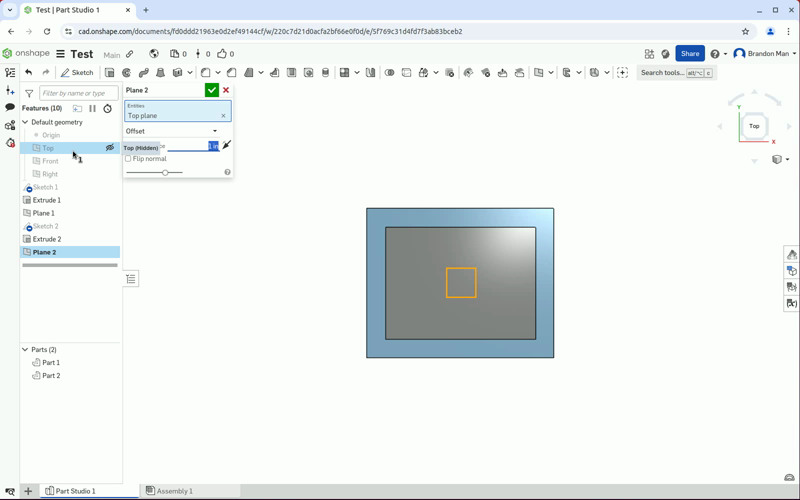
text(23.108)
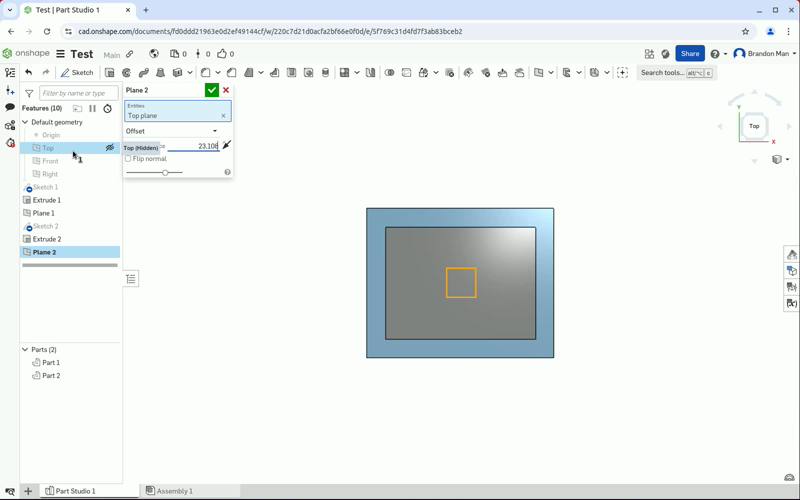
key(enter, 2)
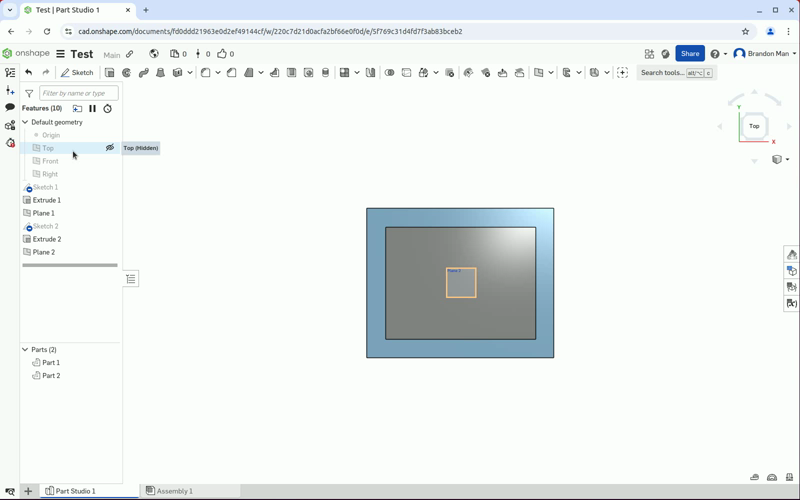
key(shift+s)
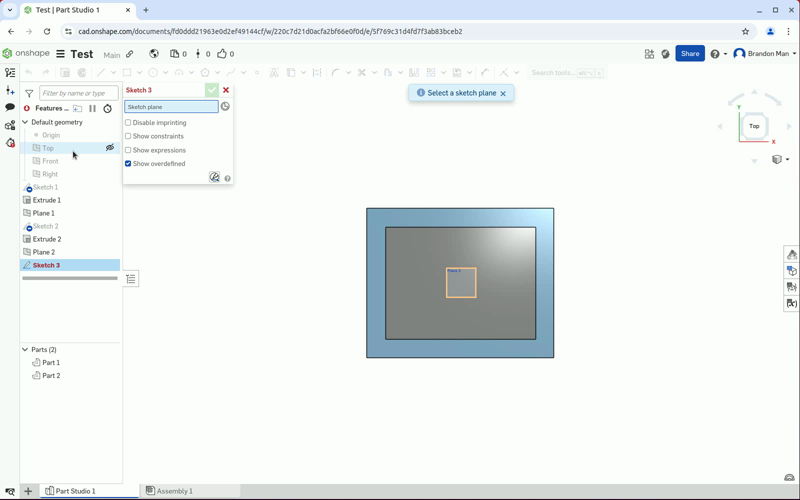
mouse_move(73, 254)
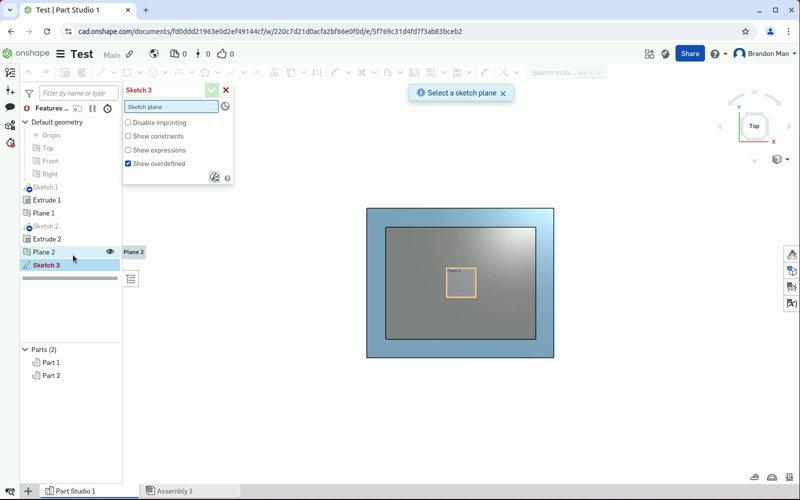
click(73, 254)
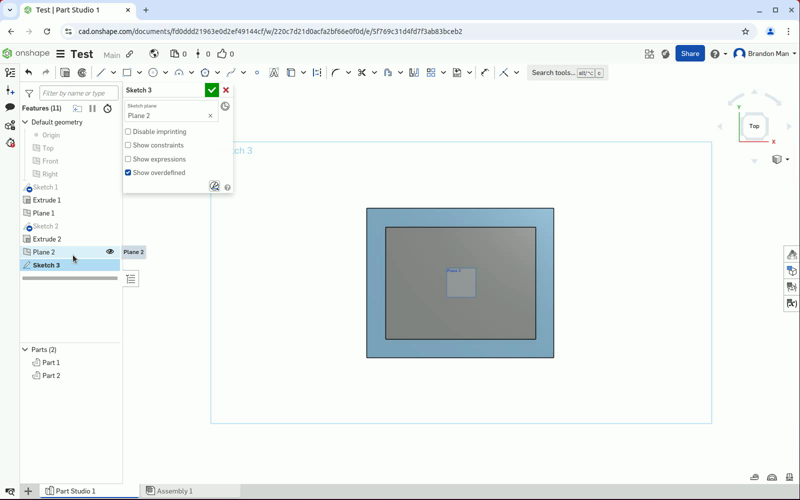
mouse_move(73, 352)
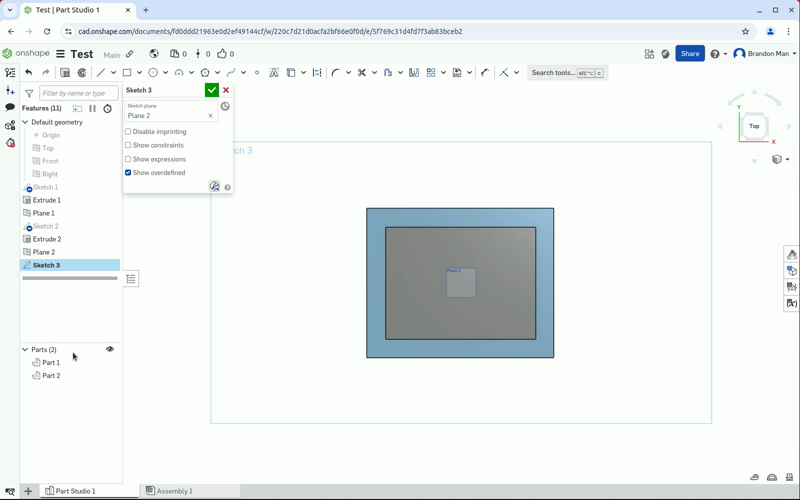
key(y)
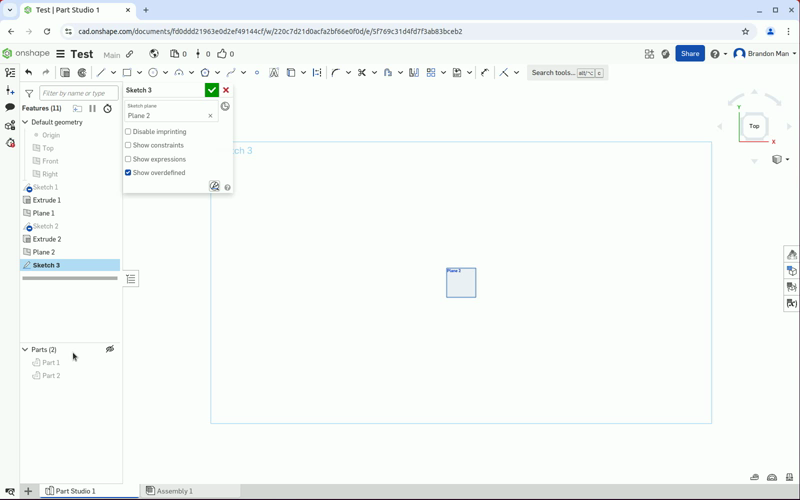
key(c)
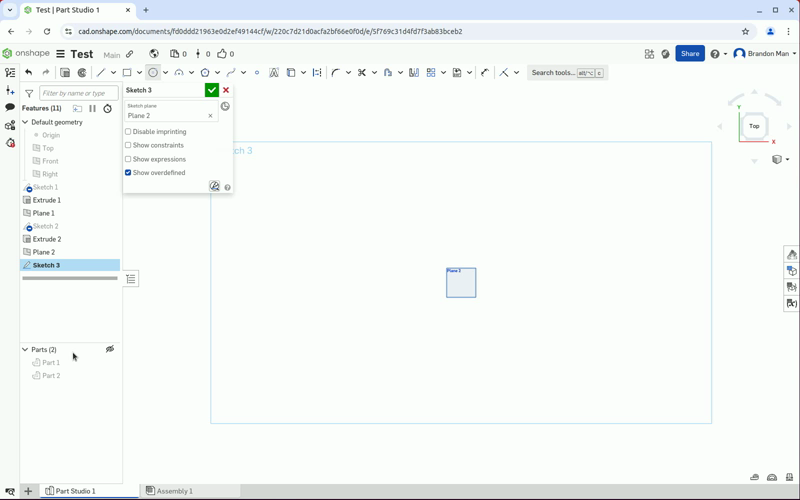
key_down(shift)
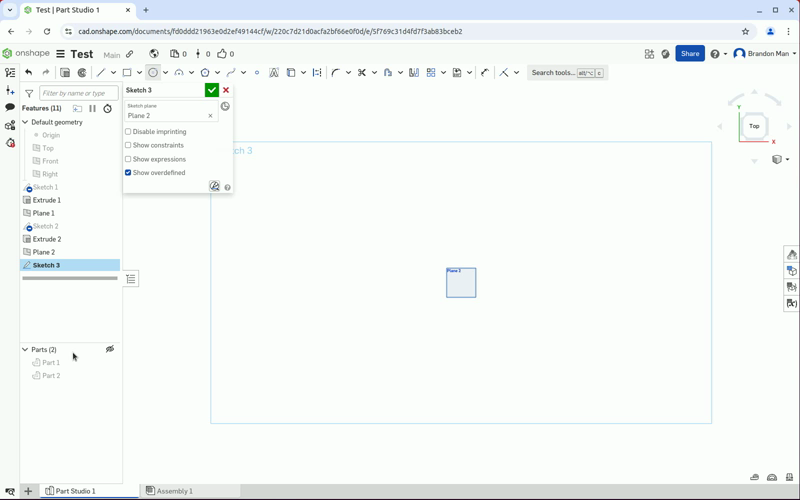
mouse_move(461, 282)
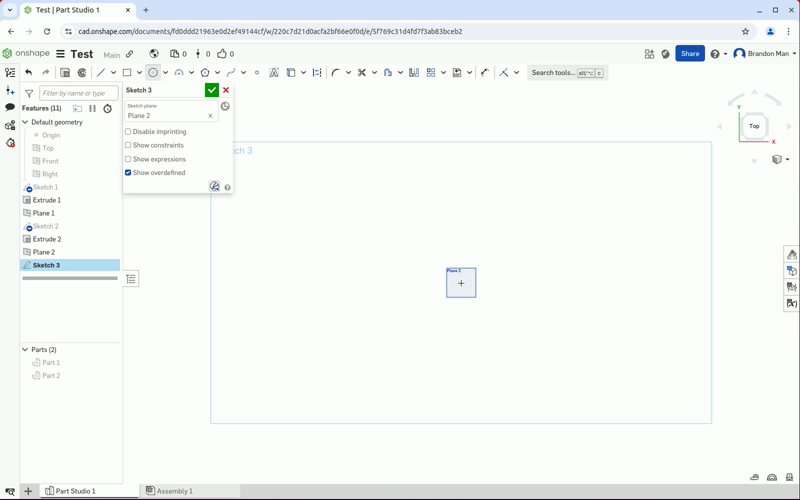
click(461, 282)
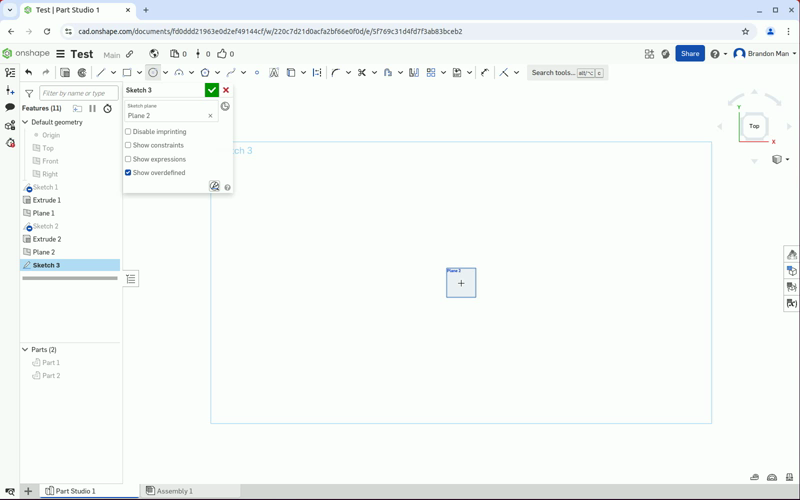
key_up(shift)
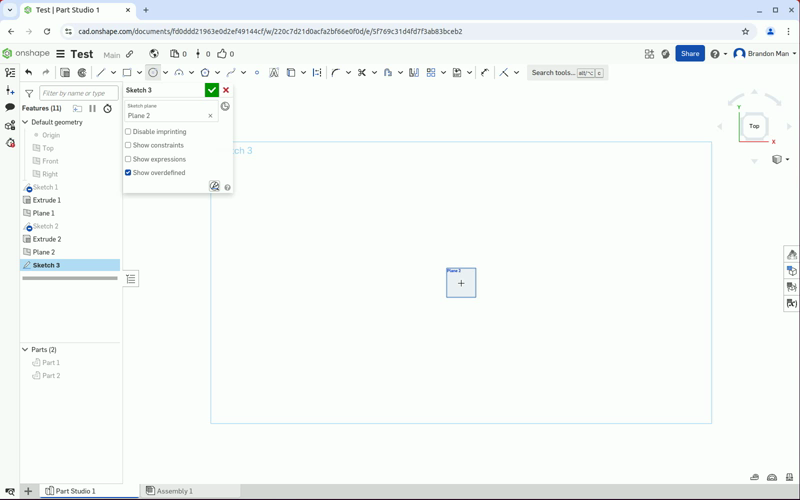
mouse_move(508, 282)
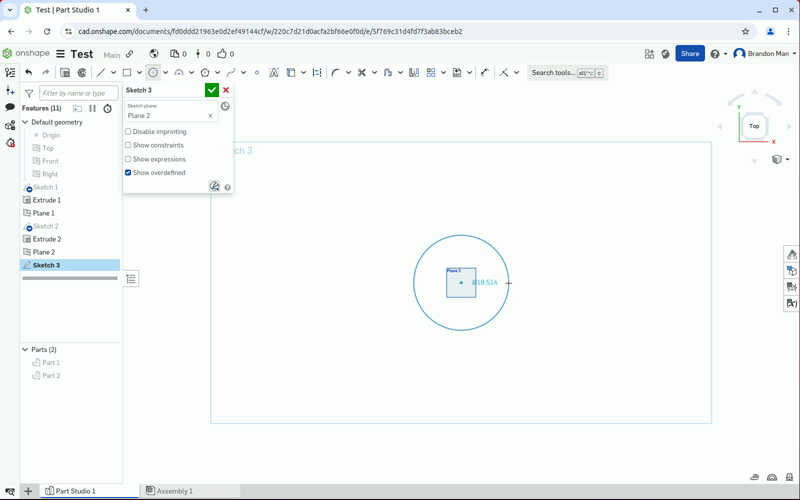
click(508, 282)
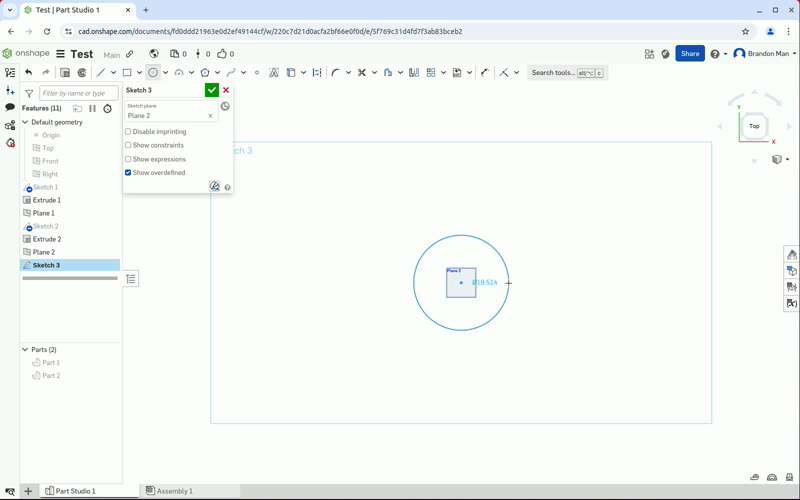
key(esc)
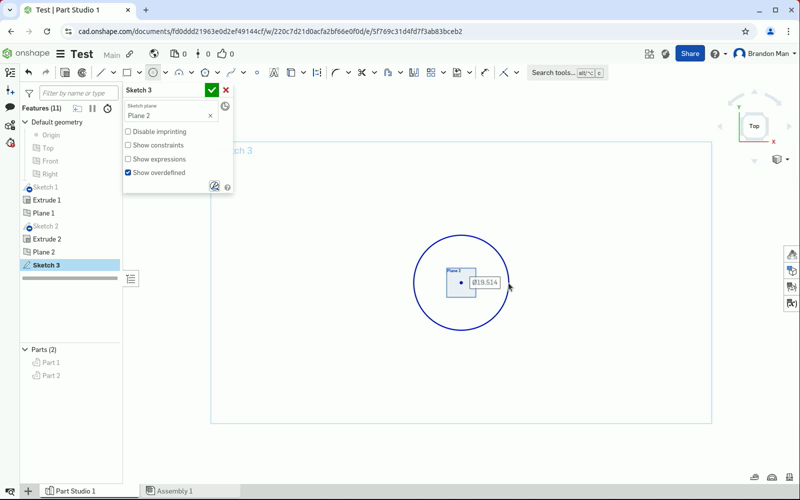
mouse_move(473, 320)
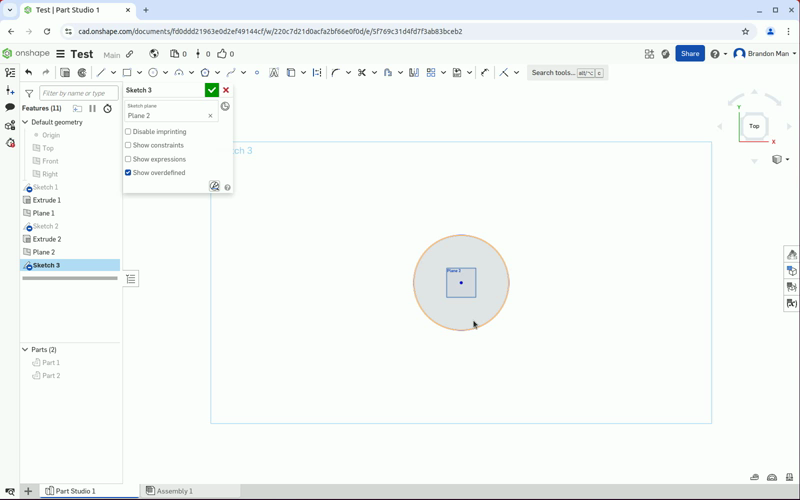
click(473, 320)
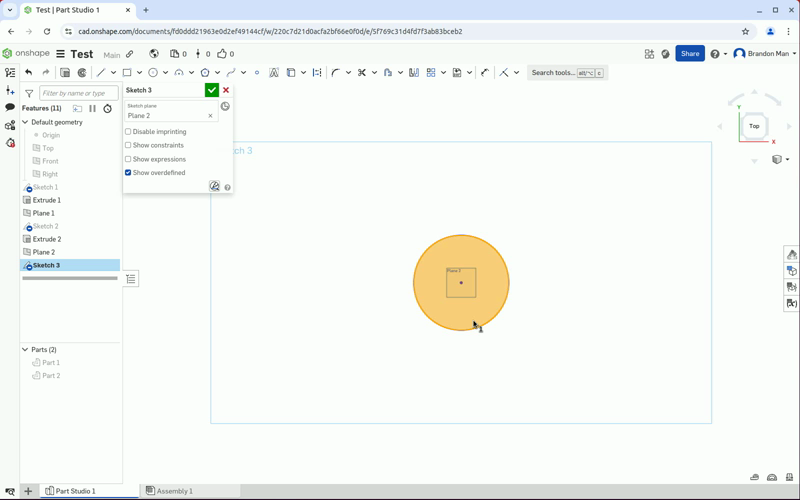
mouse_move(73, 352)
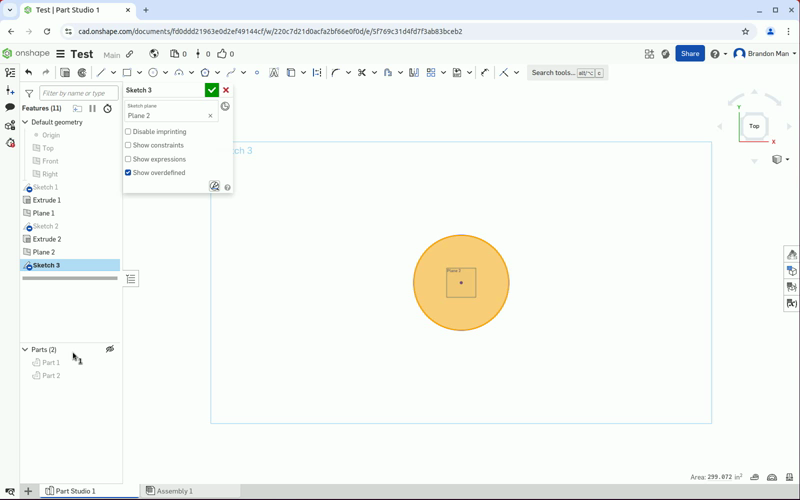
key(shift+y)
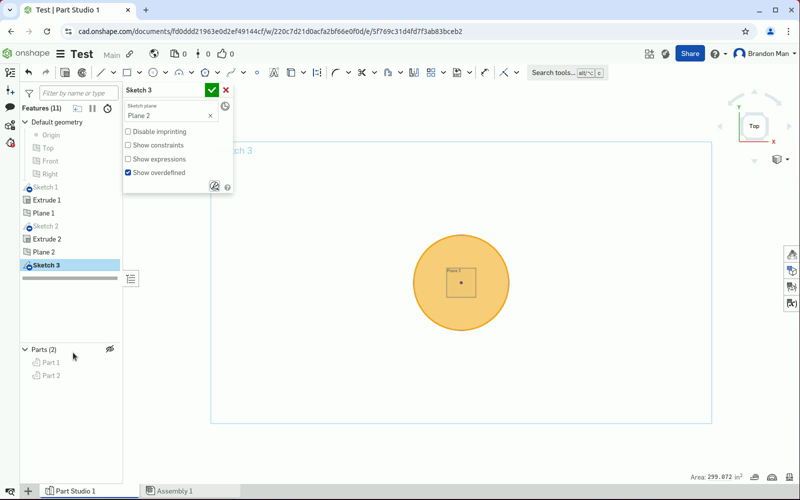
key(shift+e)
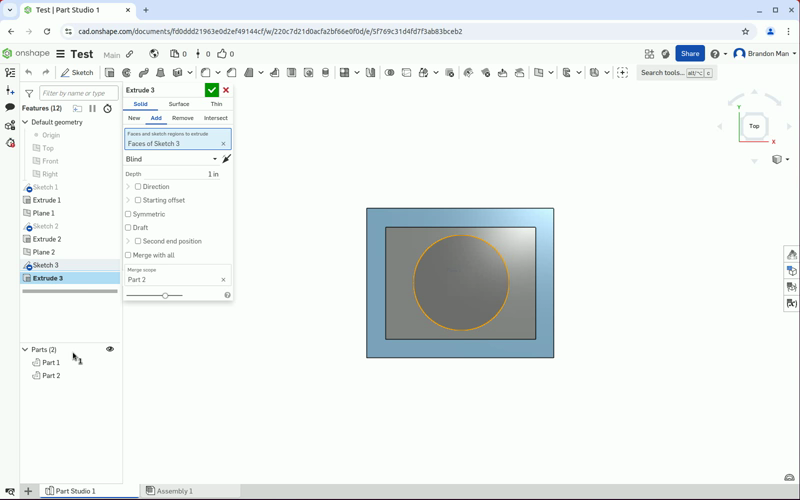
mouse_move(143, 106)
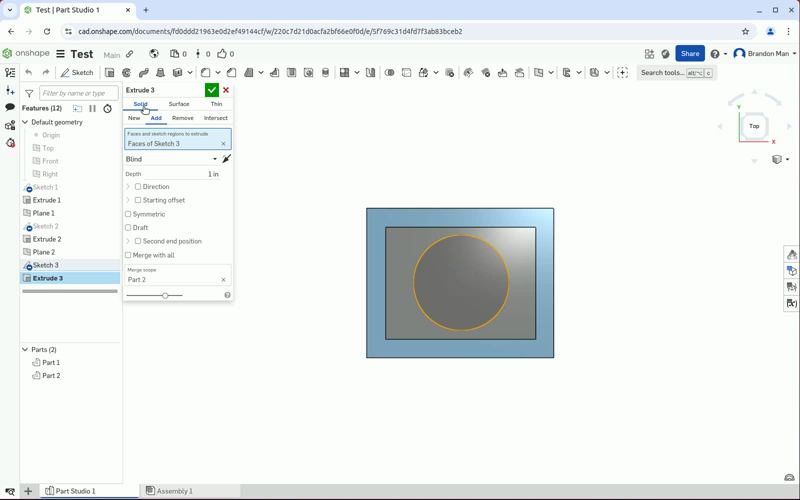
click(143, 106)
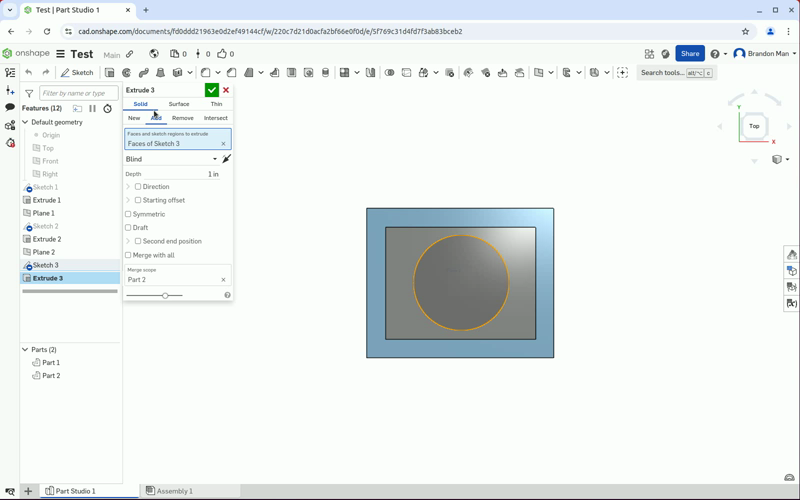
mouse_move(186, 120)
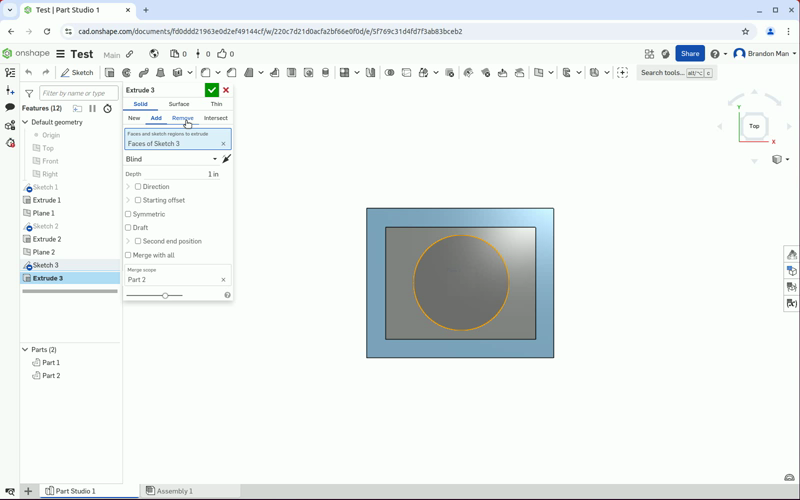
click(186, 120)
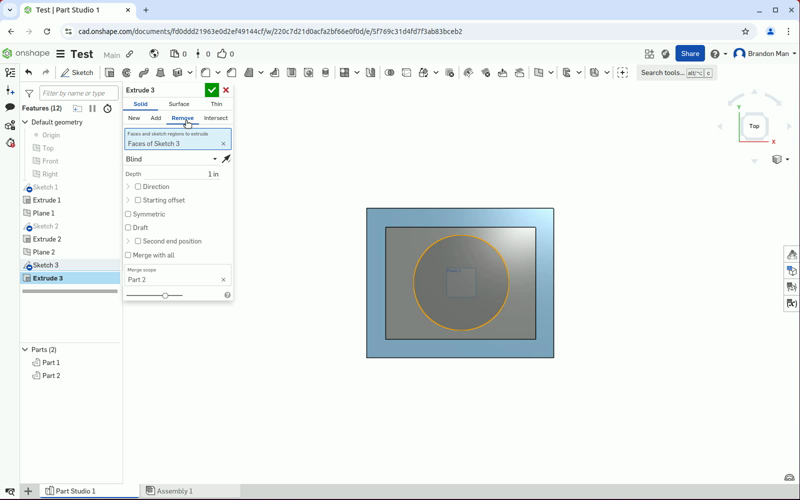
key(tab, 4)
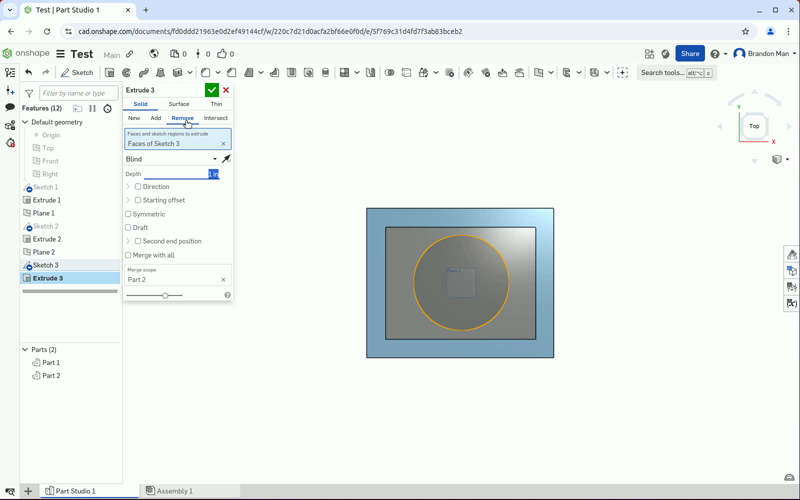
text(3.851)
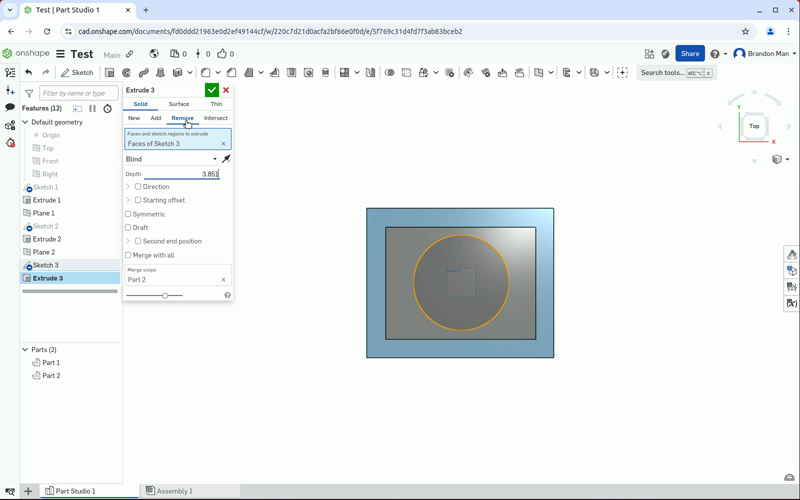
key(tab, 6)
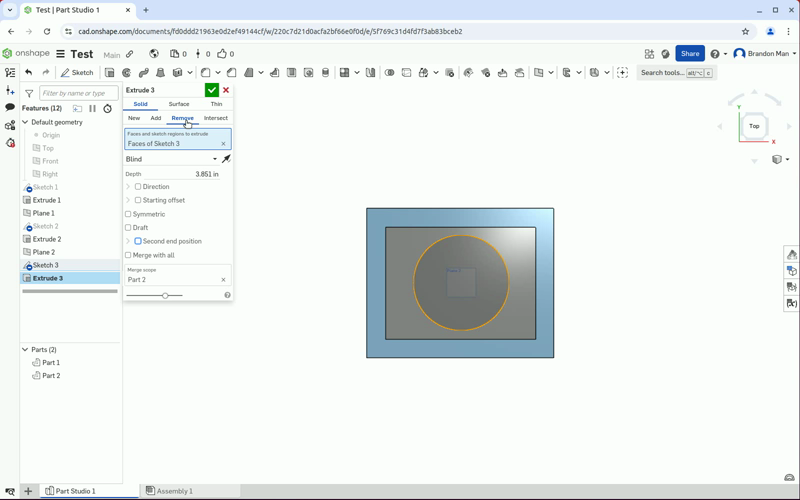
key(space)
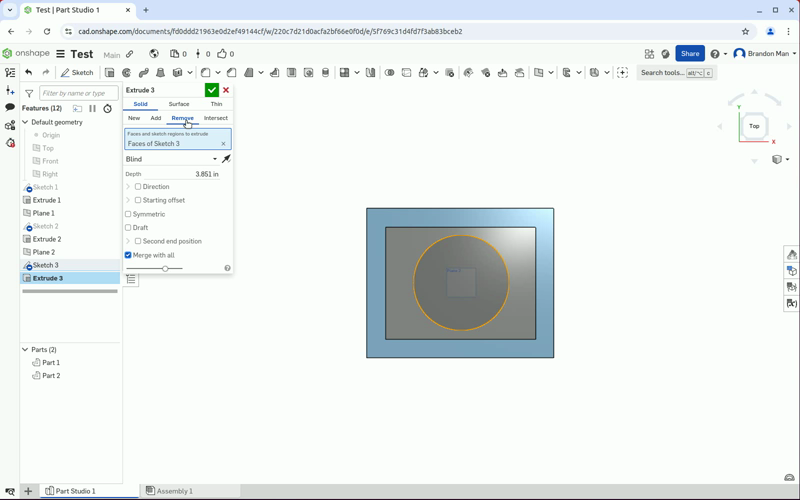
key(enter)
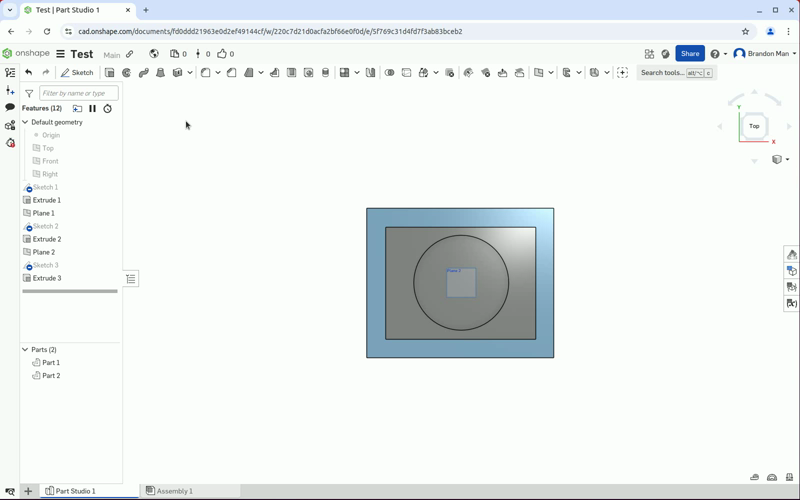
key(shift+h)
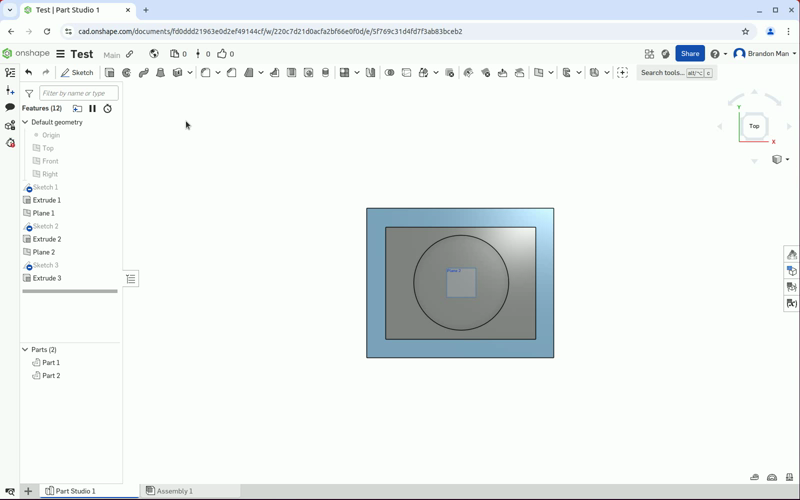
key(shift+h)
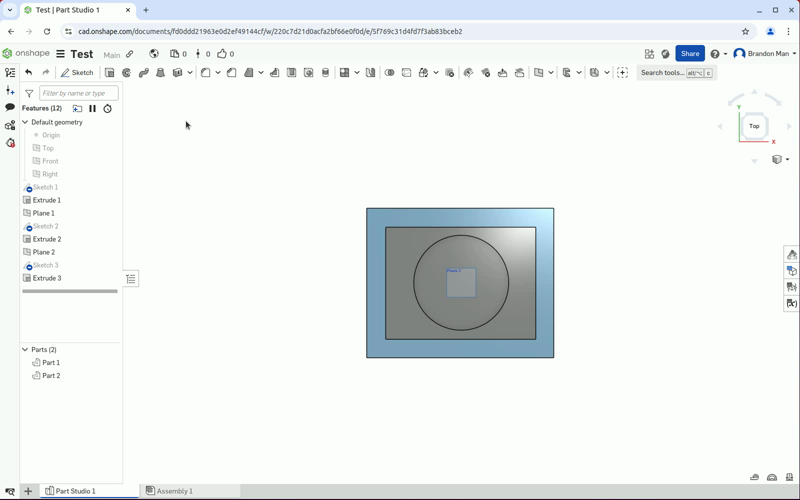
mouse_move(73, 189)
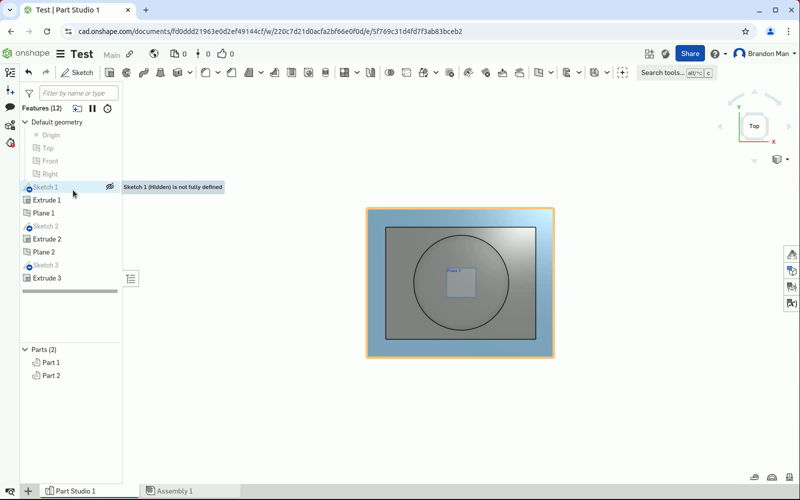
click(73, 189)
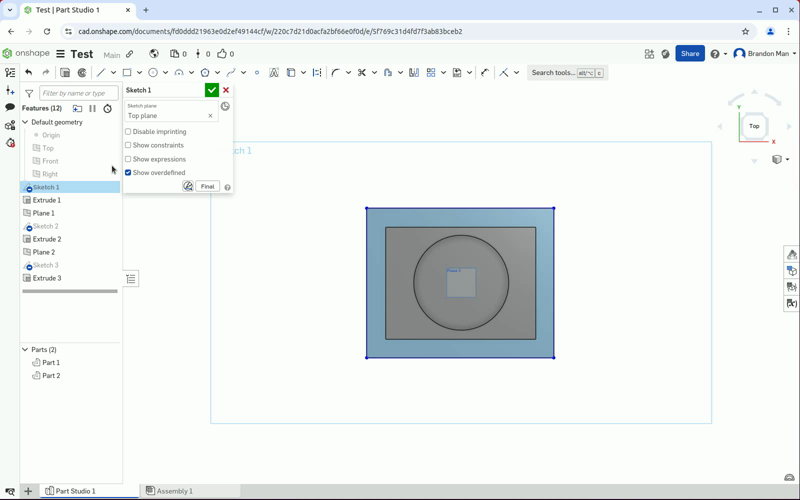
mouse_move(229, 92)
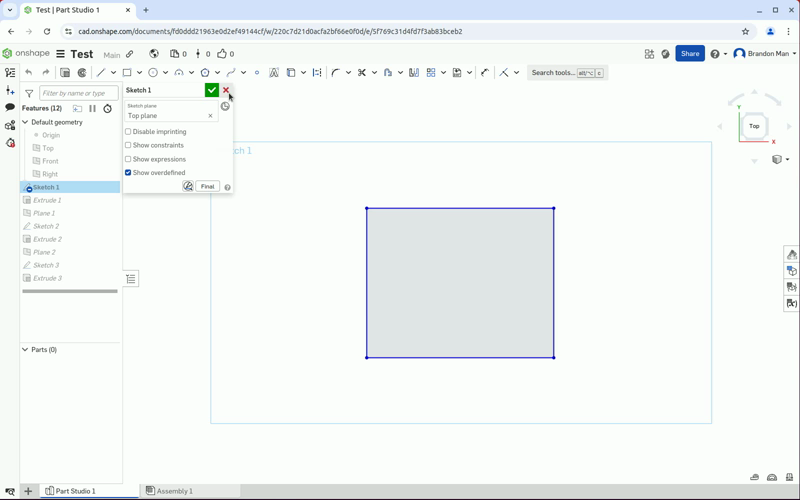
click(229, 92)
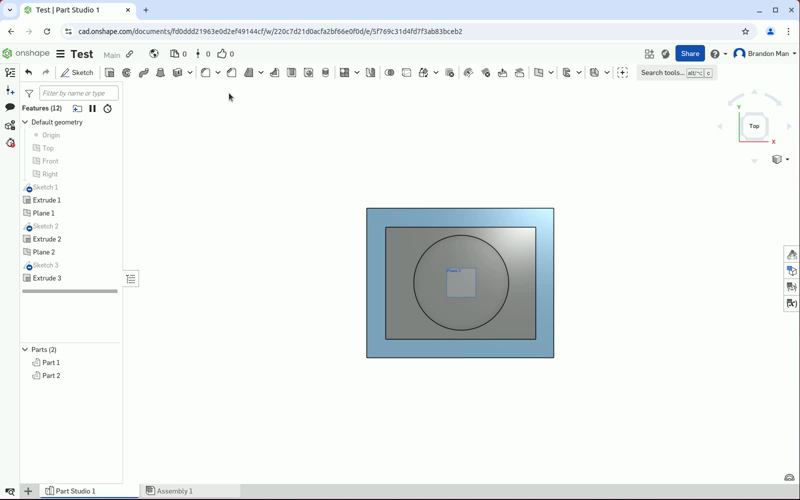
mouse_move(541, 75)
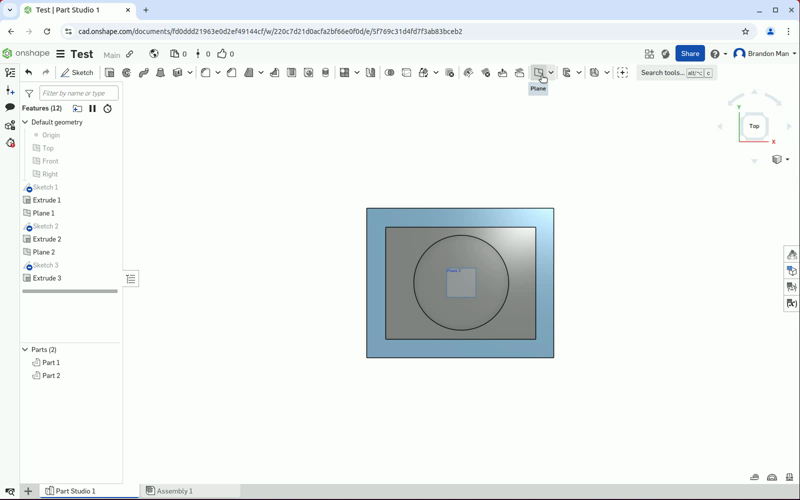
click(541, 75)
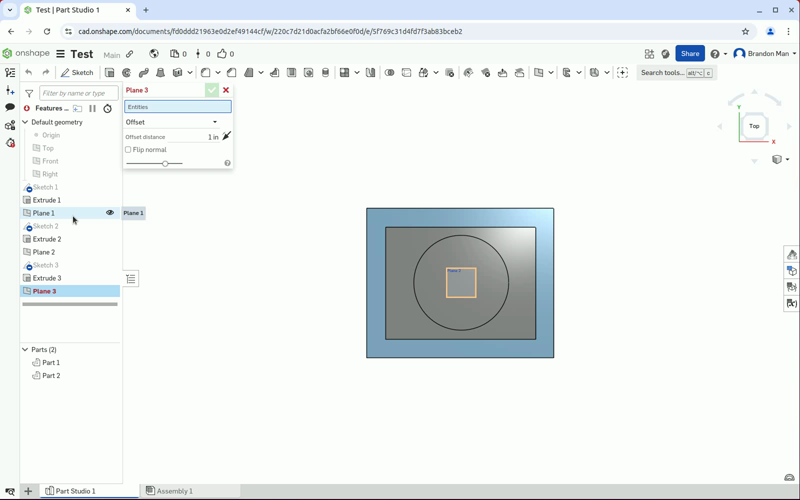
scroll(3)
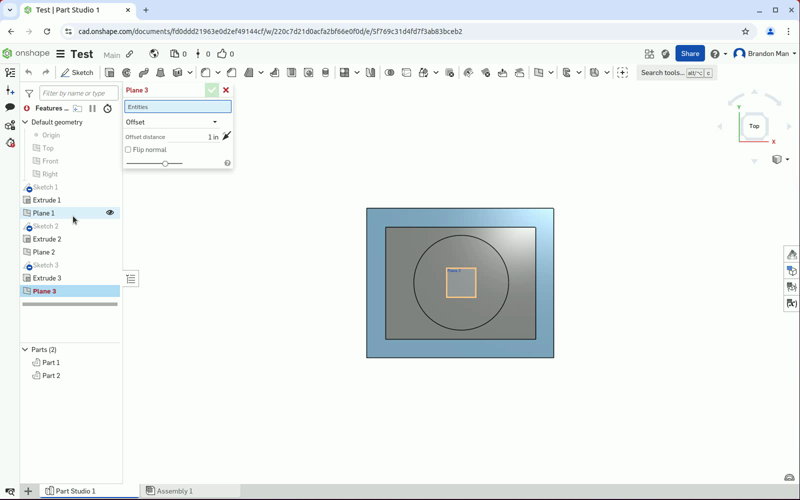
mouse_move(73, 150)
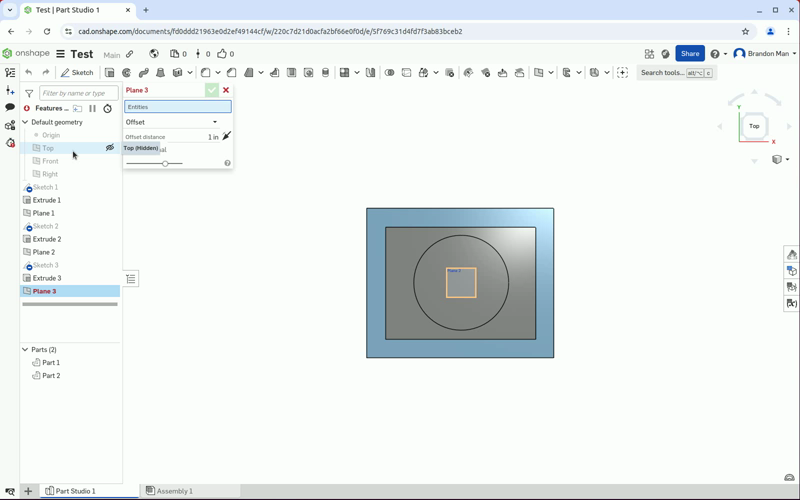
click(73, 150)
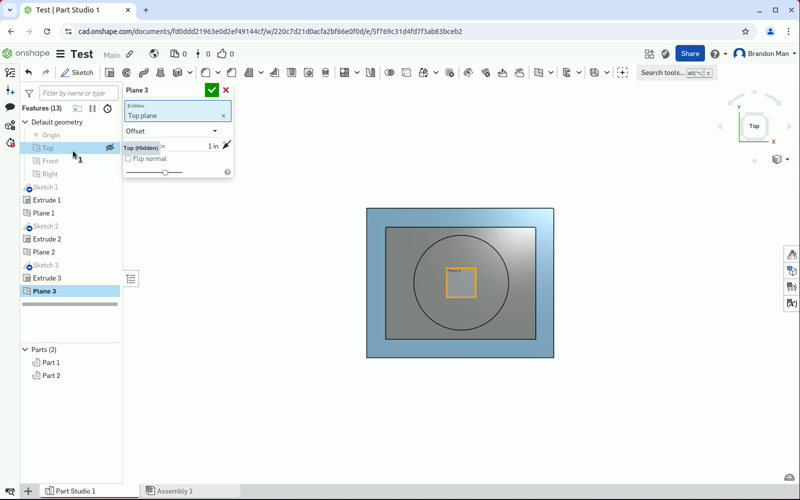
key(tab, 2)
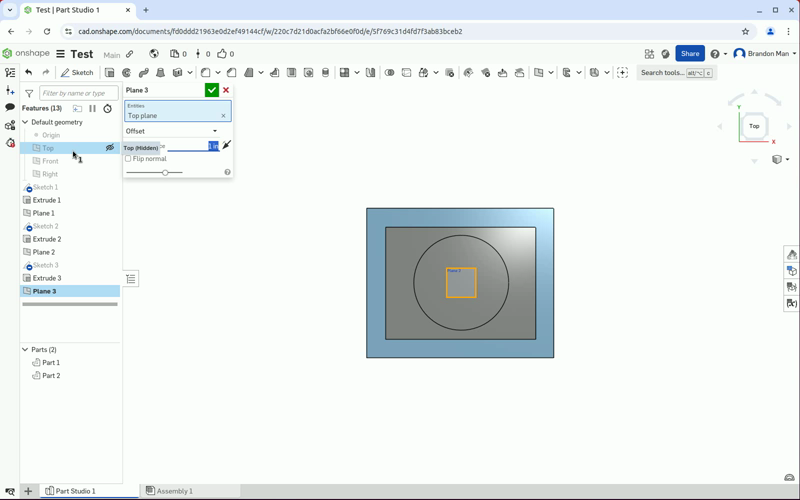
text(19.257)
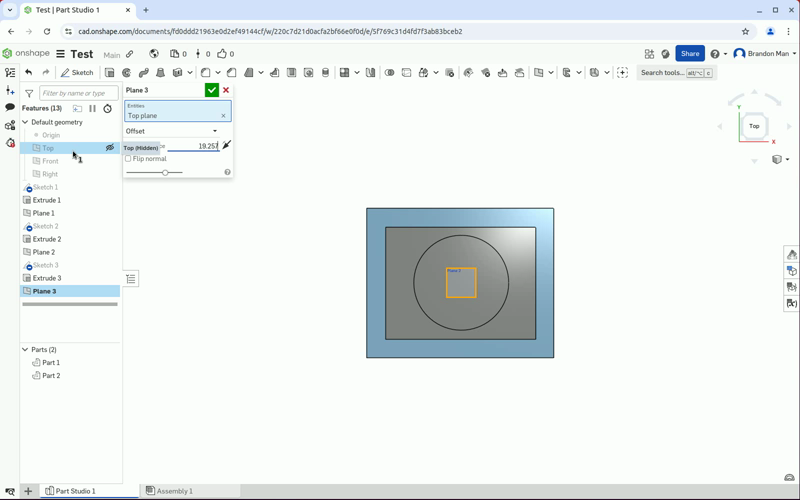
key(enter, 2)
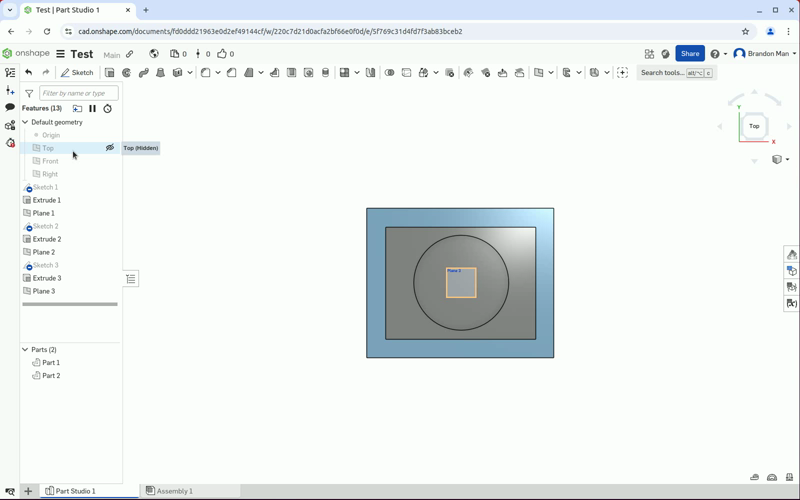
key(shift+s)
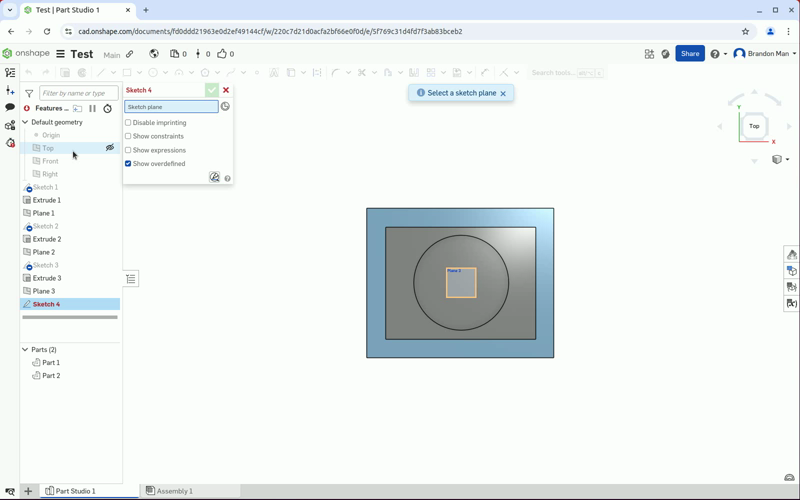
mouse_move(73, 293)
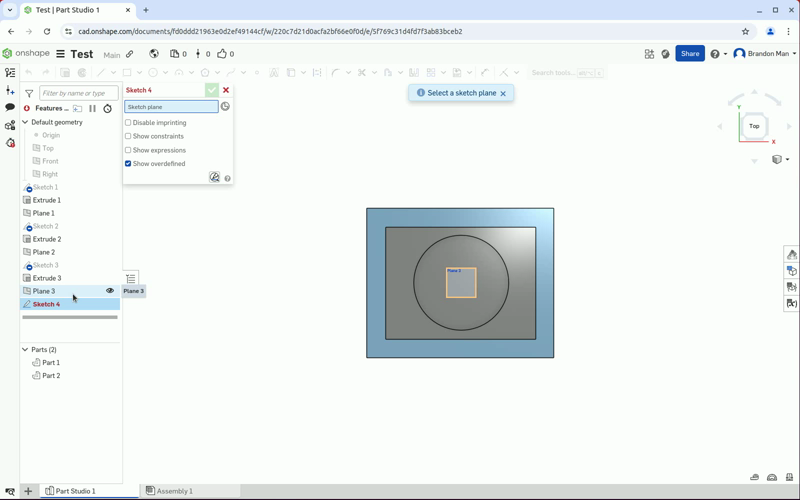
click(73, 293)
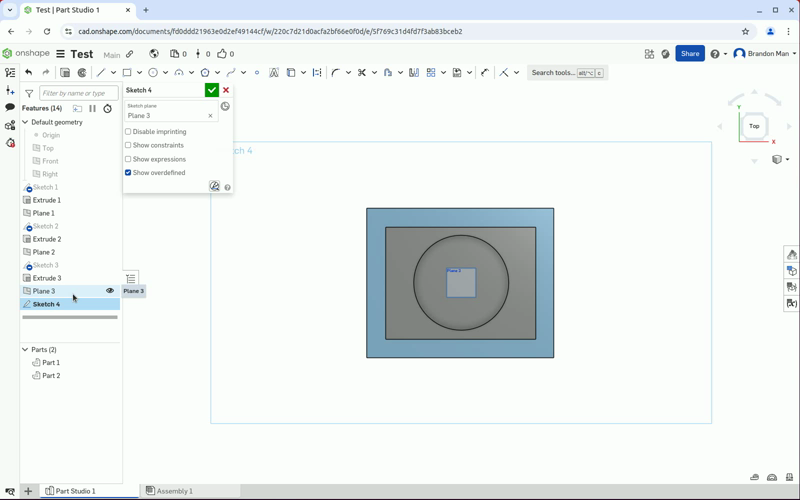
mouse_move(73, 352)
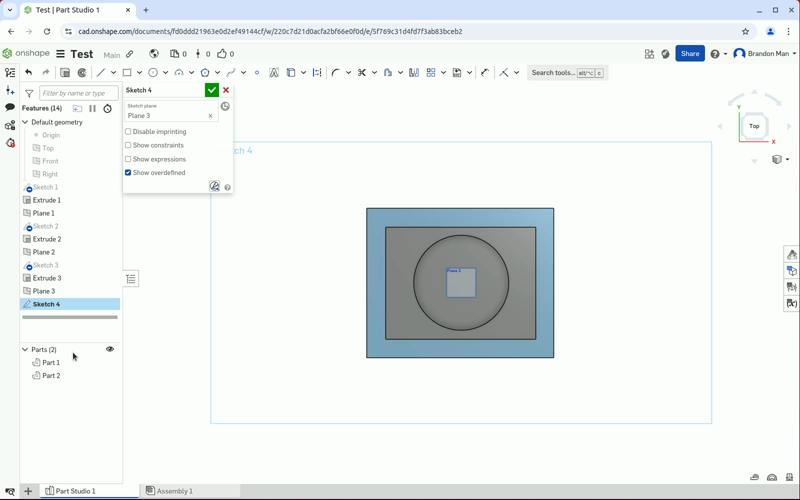
key(y)
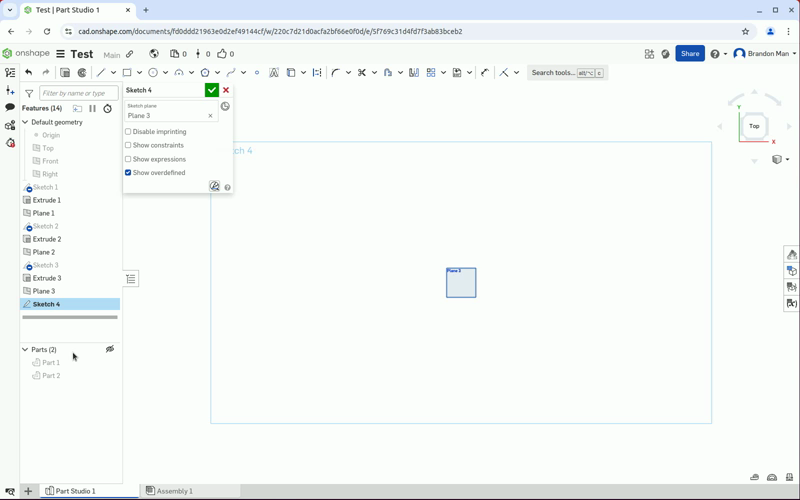
key(c)
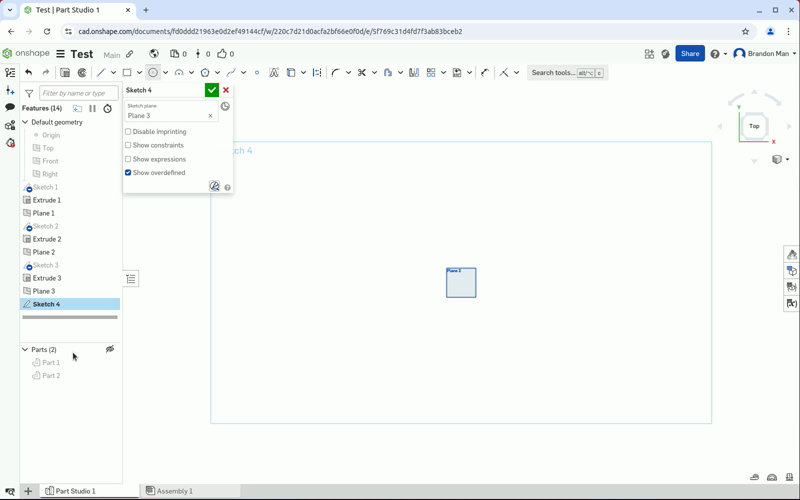
key_down(shift)
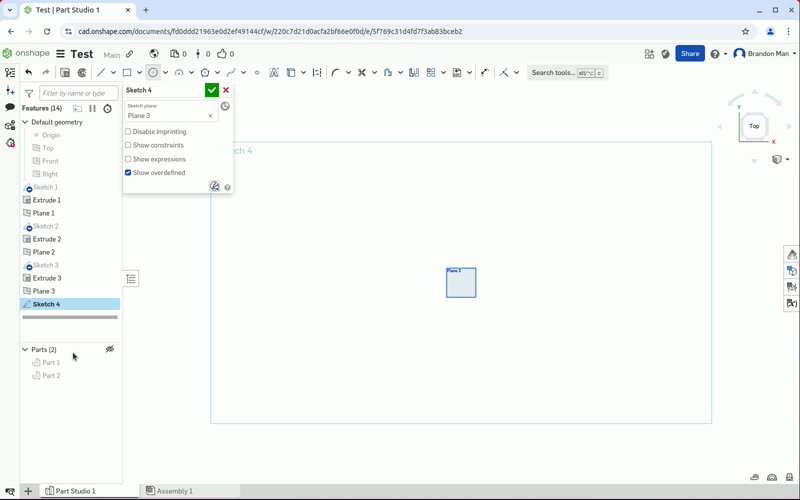
mouse_move(461, 282)
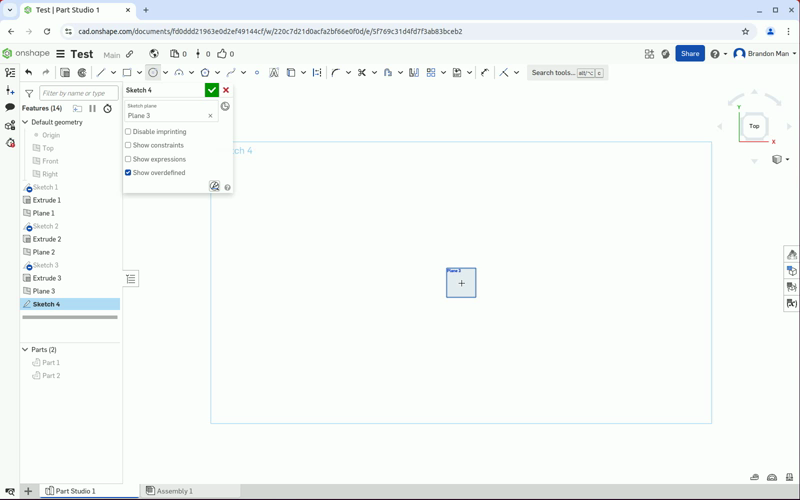
click(461, 282)
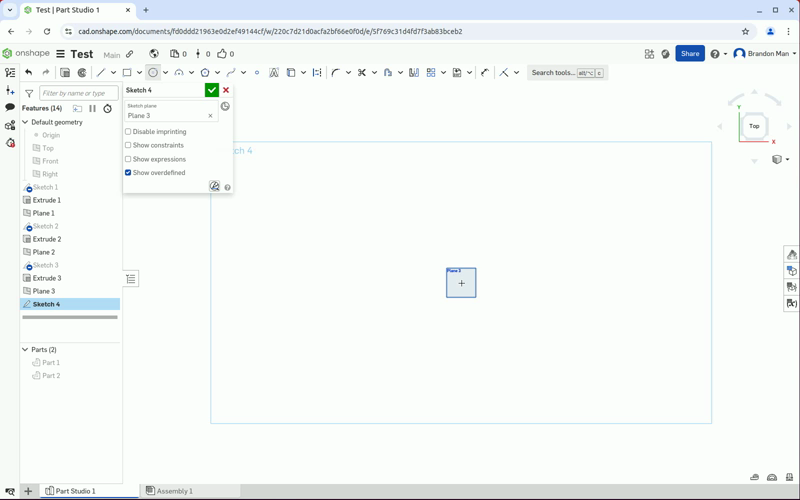
key_up(shift)
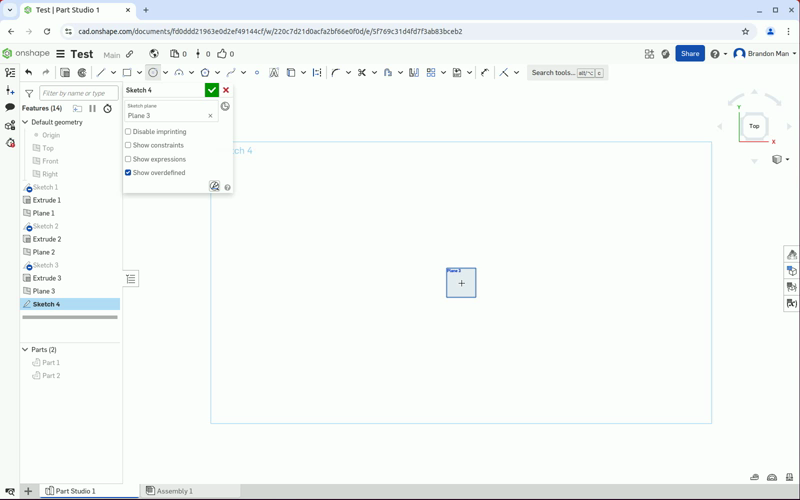
mouse_move(493, 282)
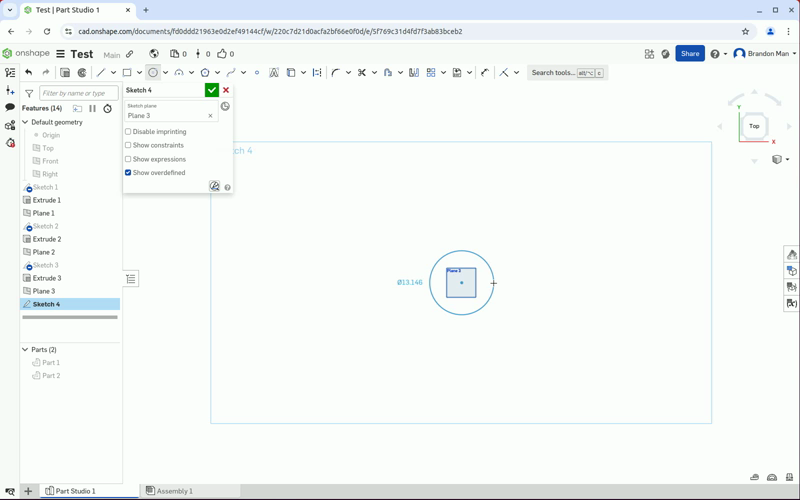
click(493, 282)
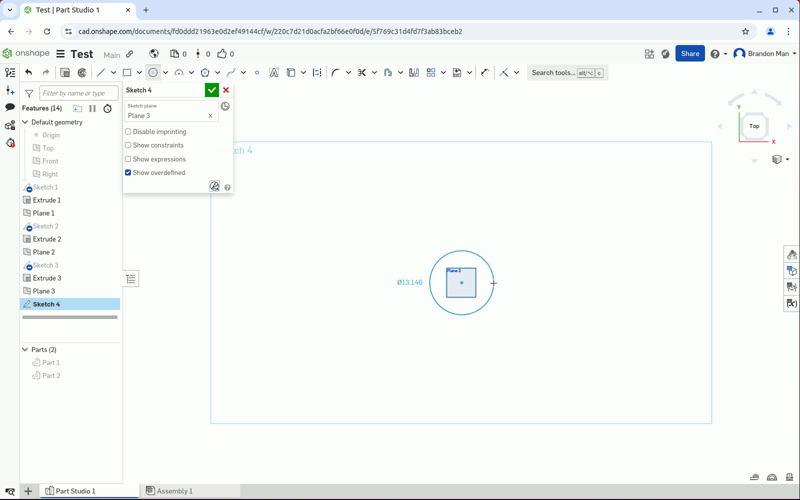
key(esc)
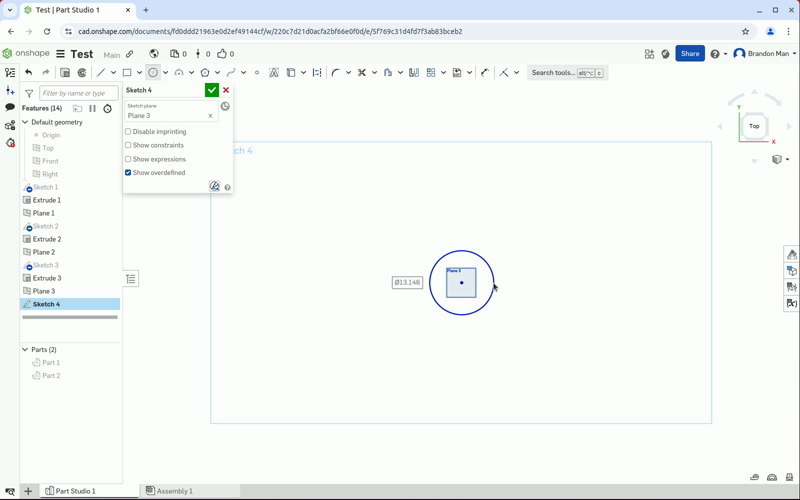
mouse_move(445, 269)
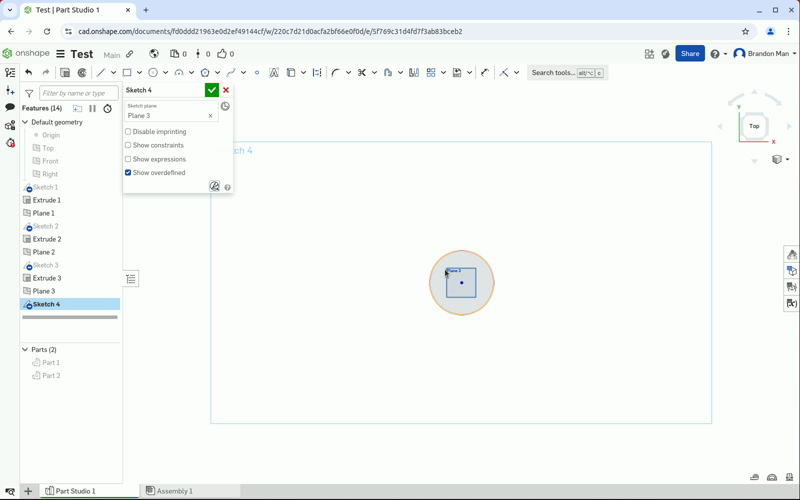
click(445, 269)
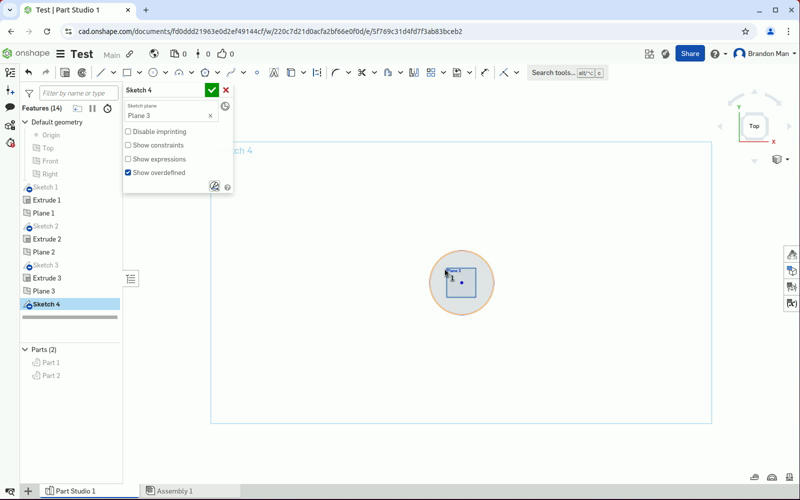
mouse_move(73, 352)
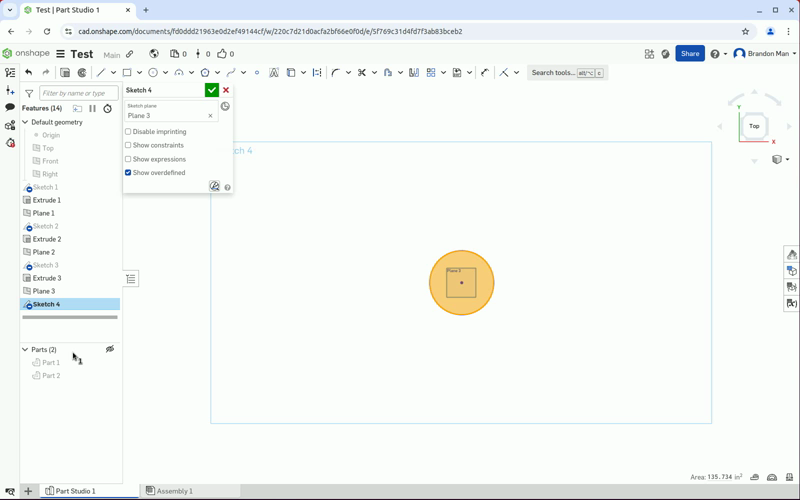
key(shift+y)
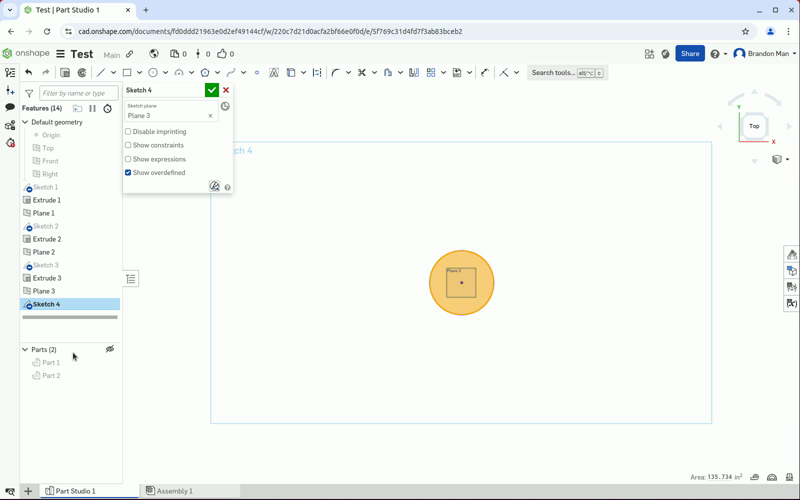
key(shift+e)
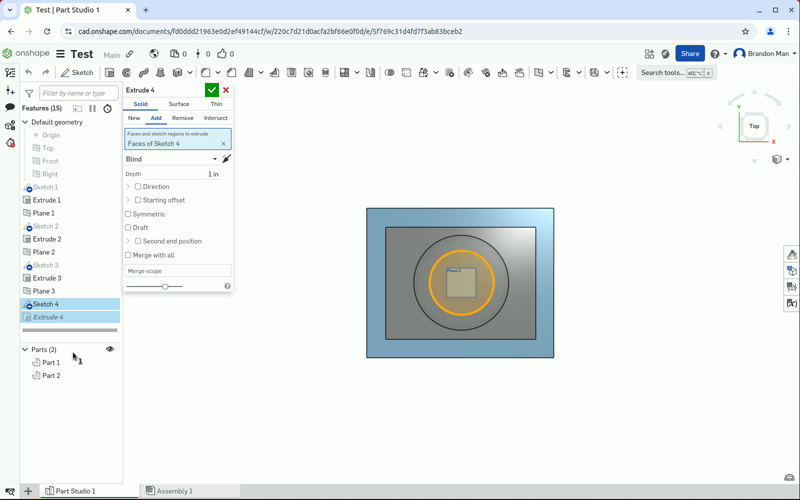
mouse_move(143, 106)
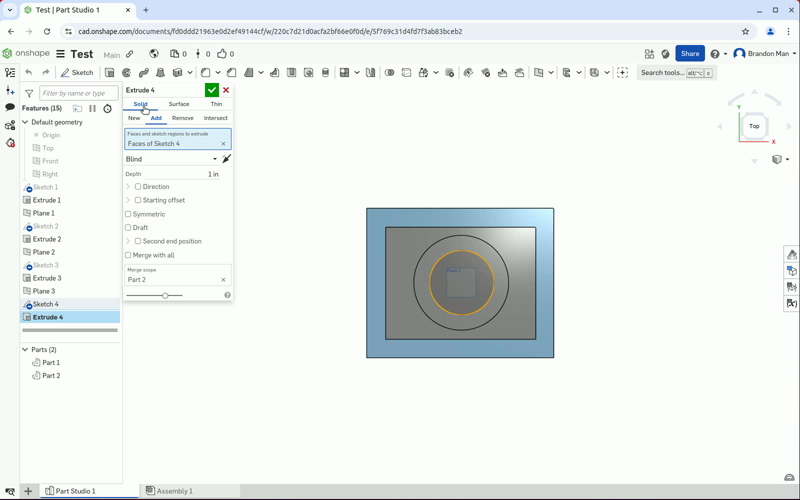
click(143, 106)
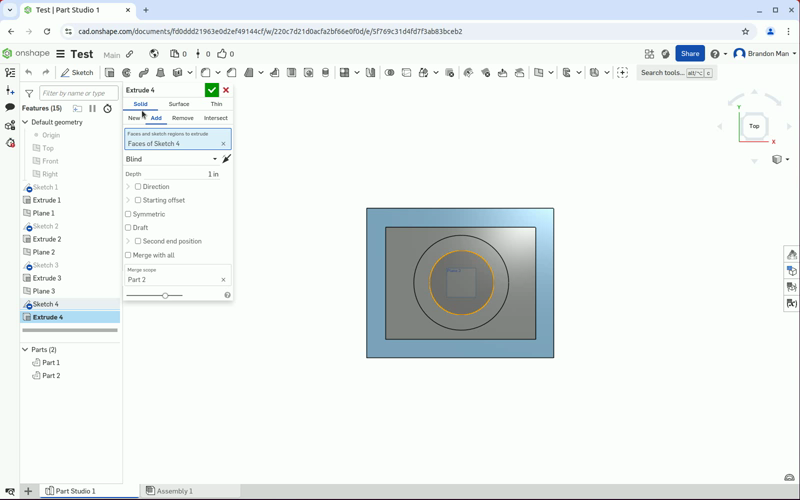
mouse_move(137, 120)
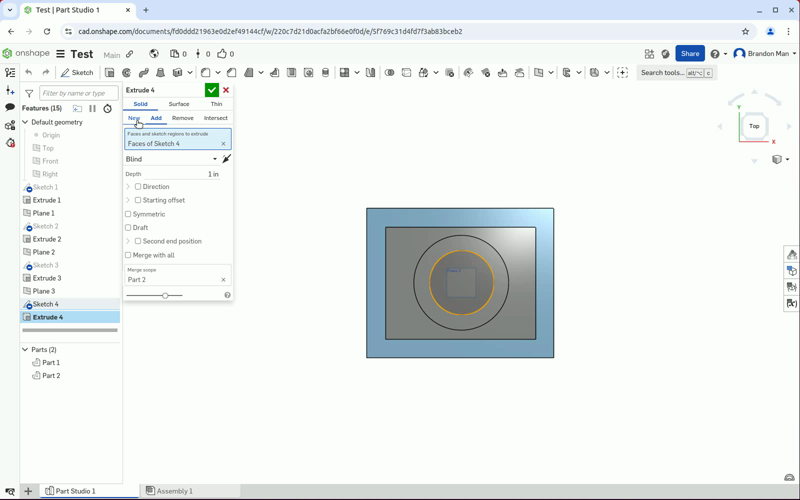
click(137, 120)
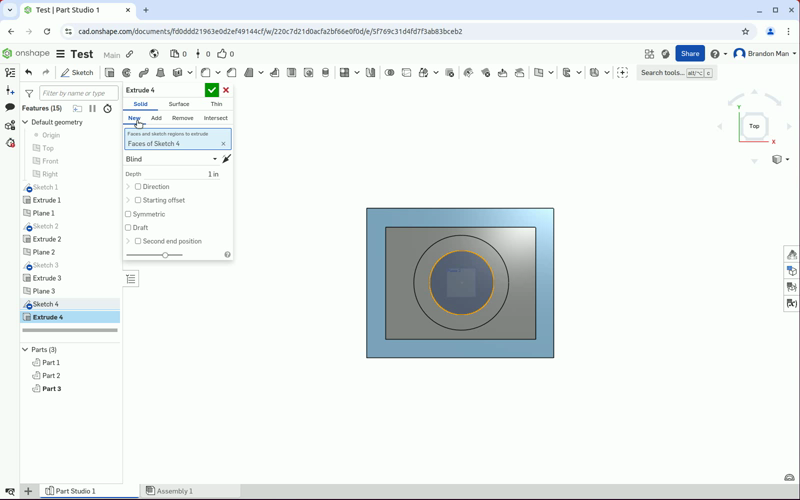
key(tab, 4)
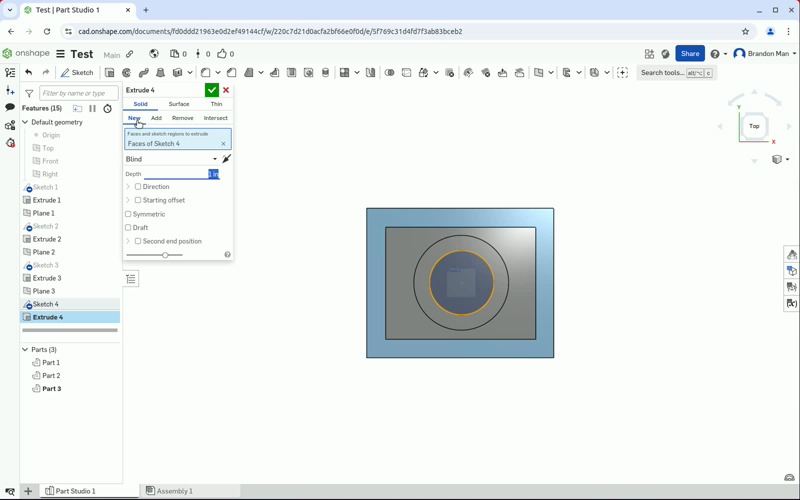
text(3.851)
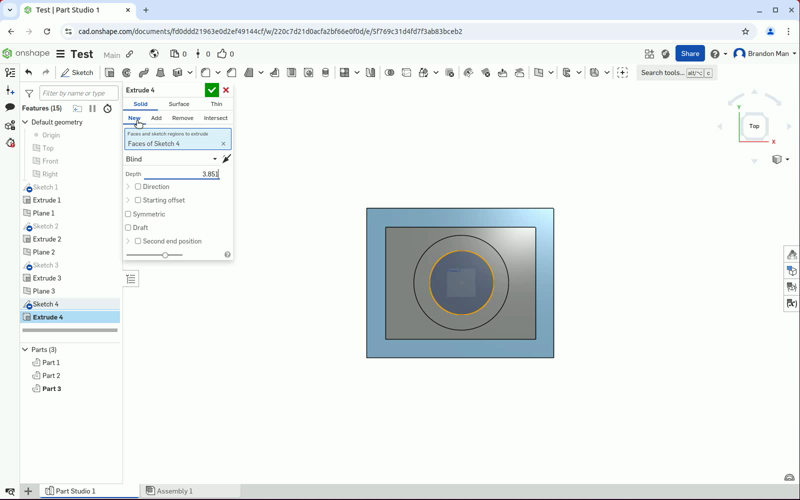
key(enter)
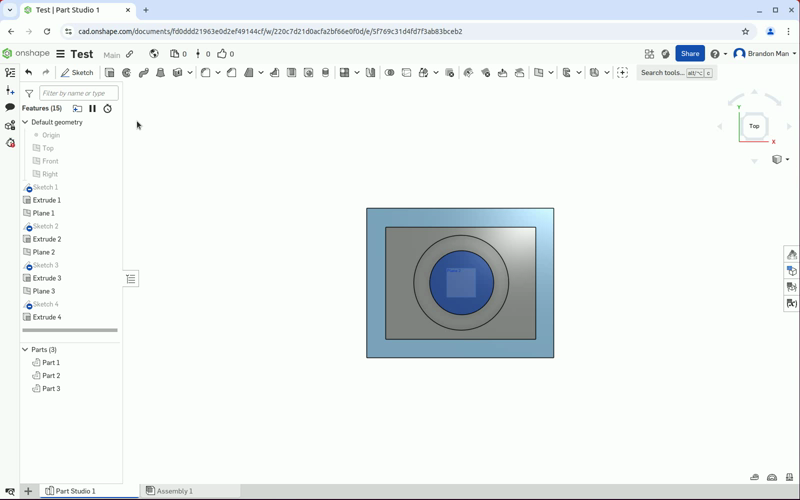
key(shift+h)
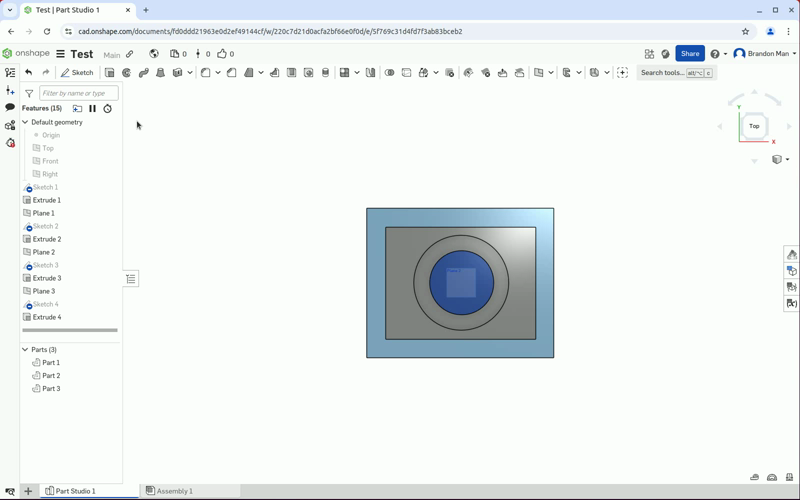
key(shift+h)
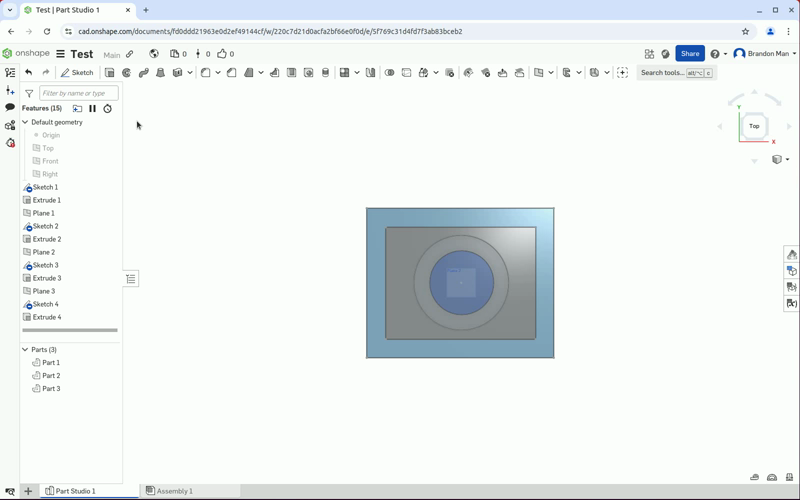
key(shift+7)
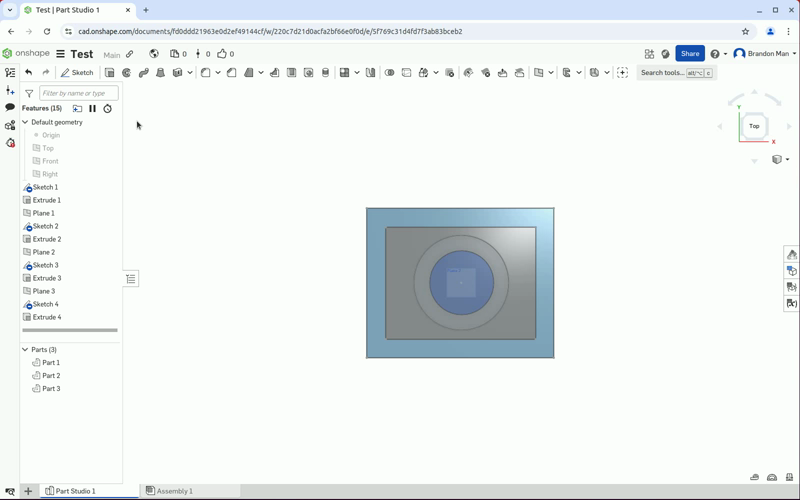
key(up, 3)
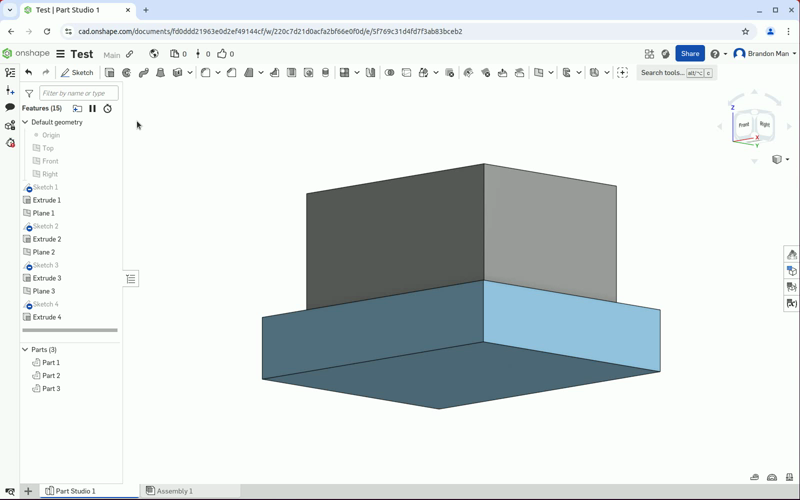
key(left, 3)
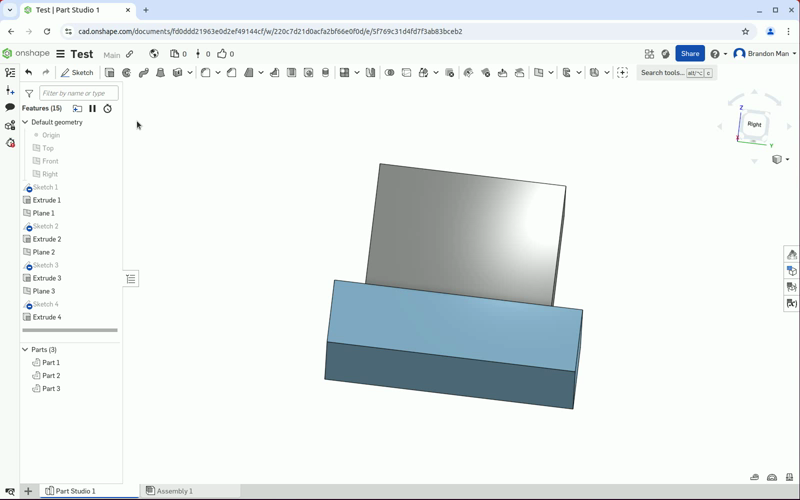
key(right, 3)
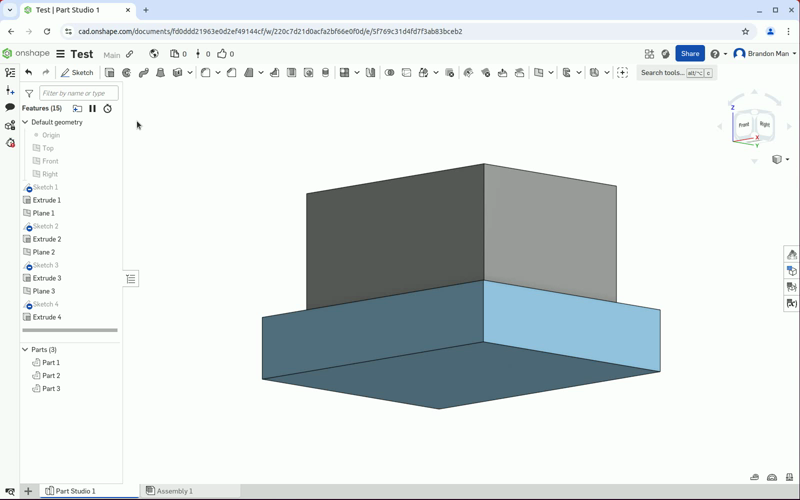
key(down, 3)
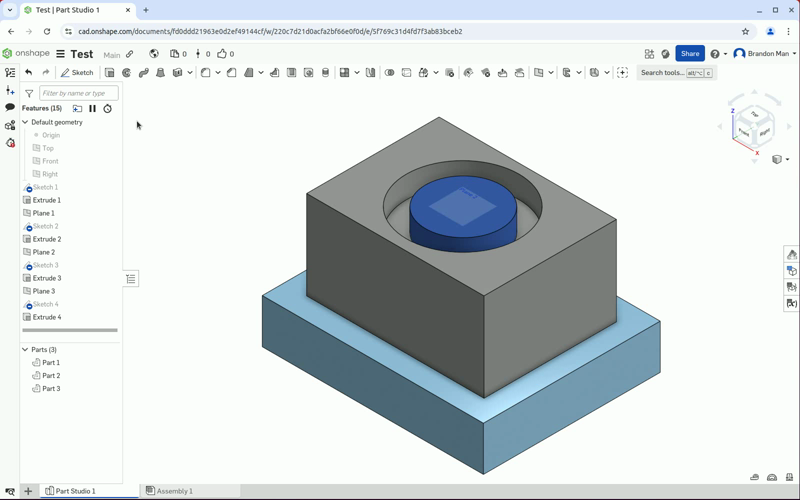
mouse_move(73, 189)
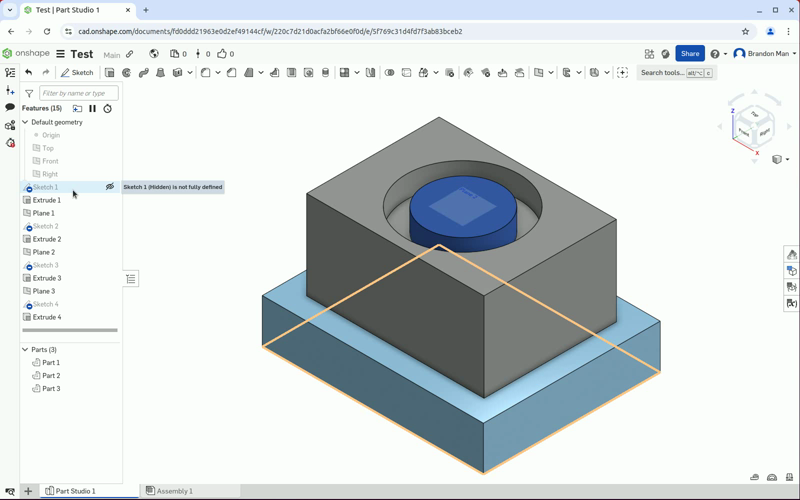
click(73, 189)